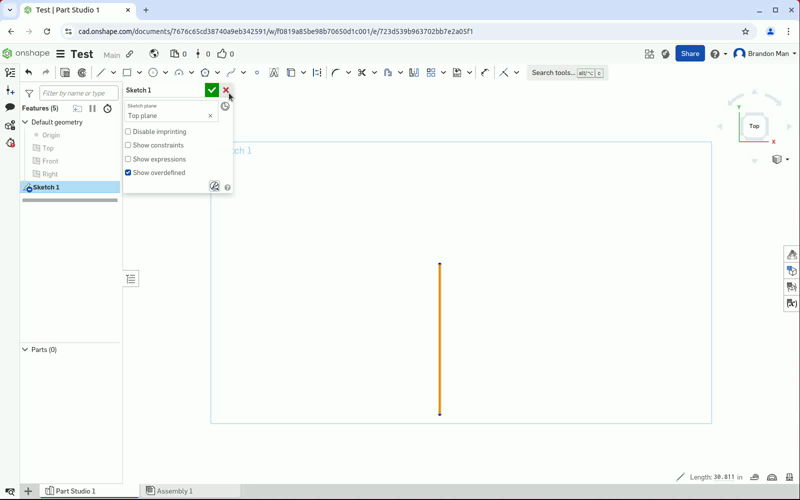
key(shift+h)
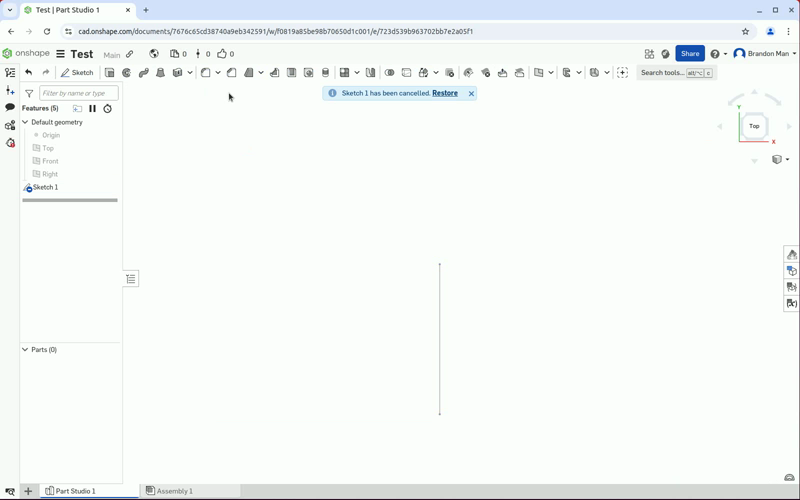
key(shift+s)
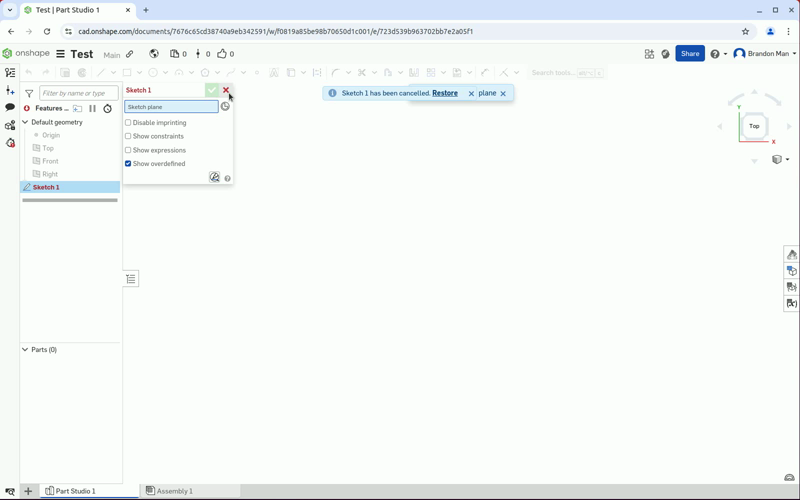
mouse_move(73, 150)
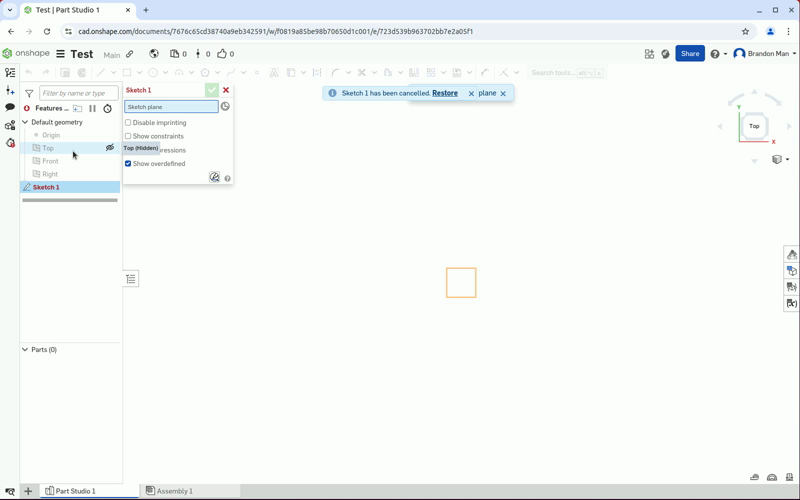
click(73, 150)
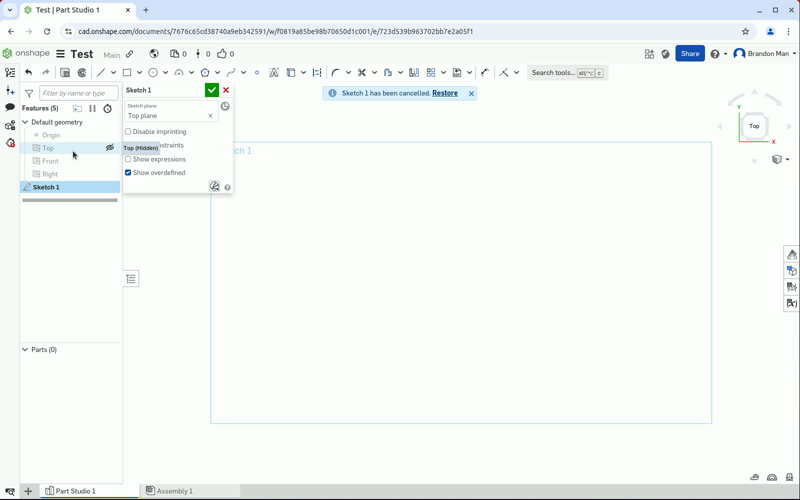
mouse_move(73, 352)
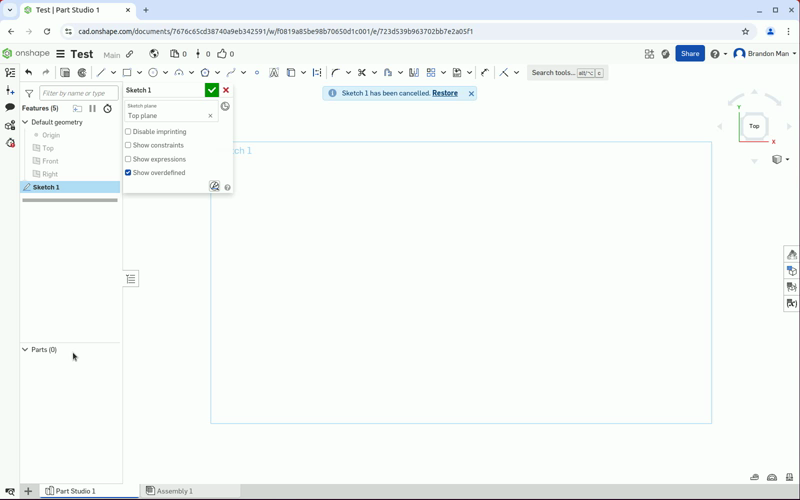
key(y)
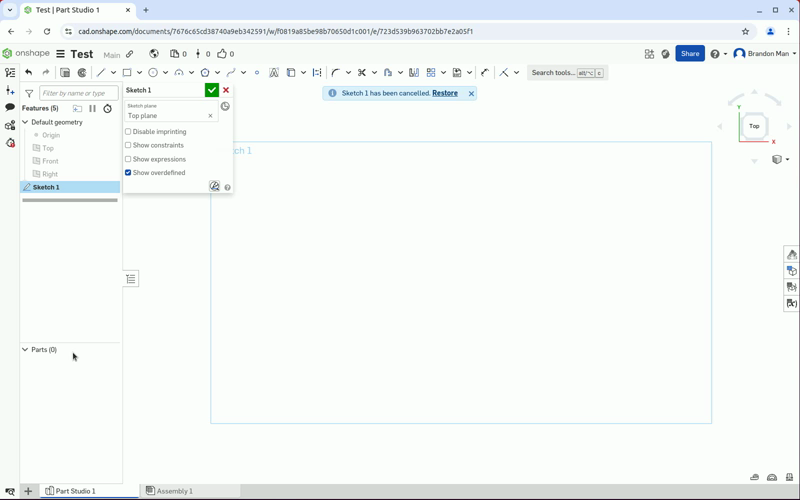
key(l)
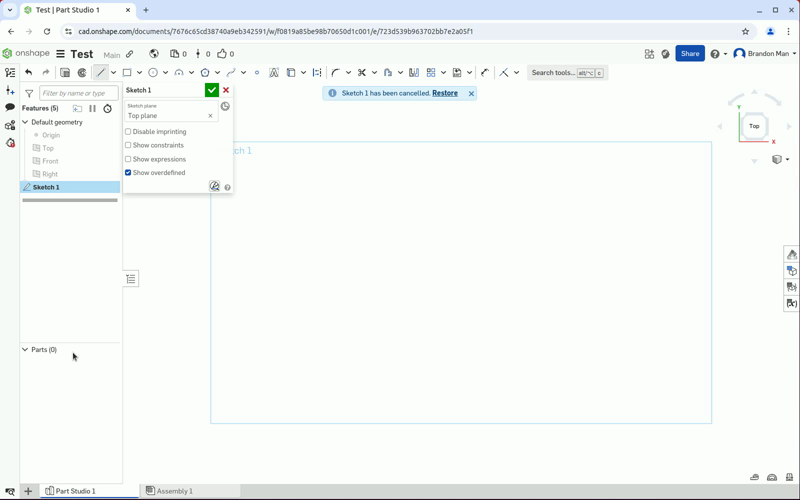
key_down(shift)
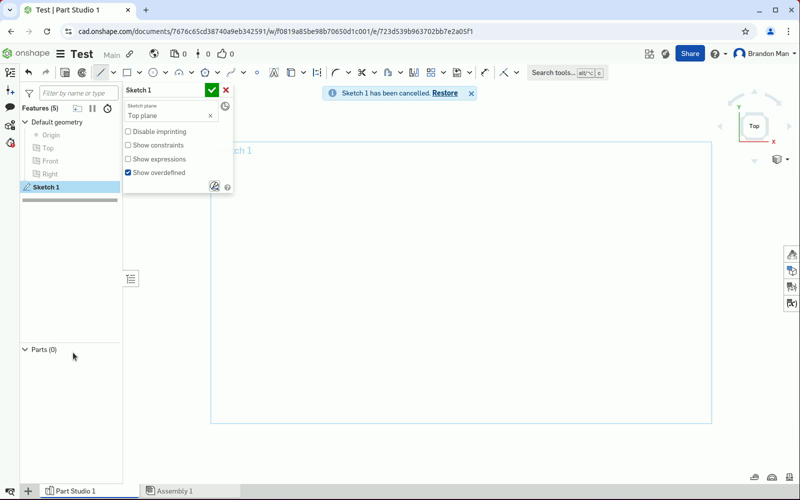
mouse_move(434, 352)
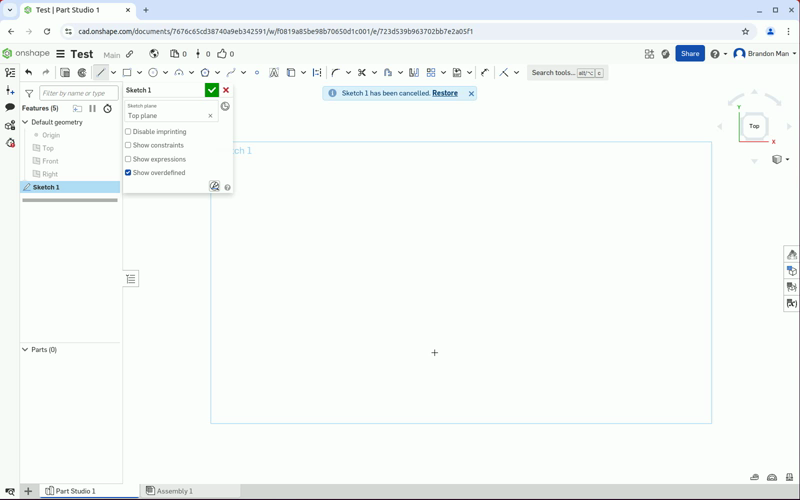
click(434, 352)
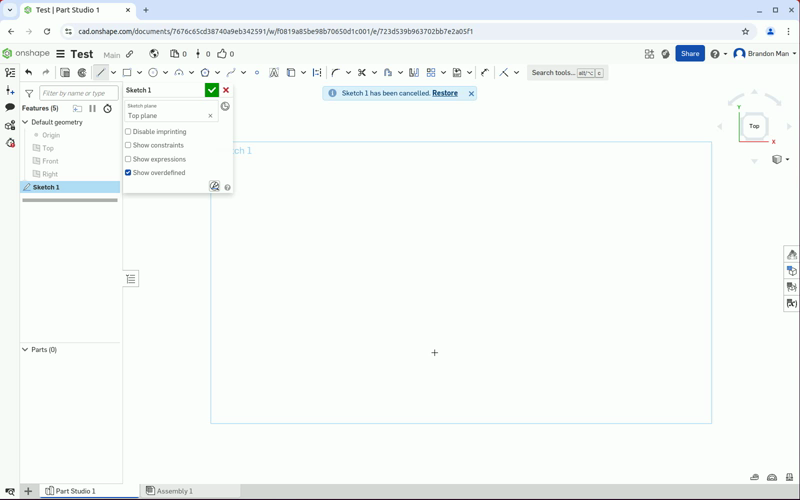
key_up(shift)
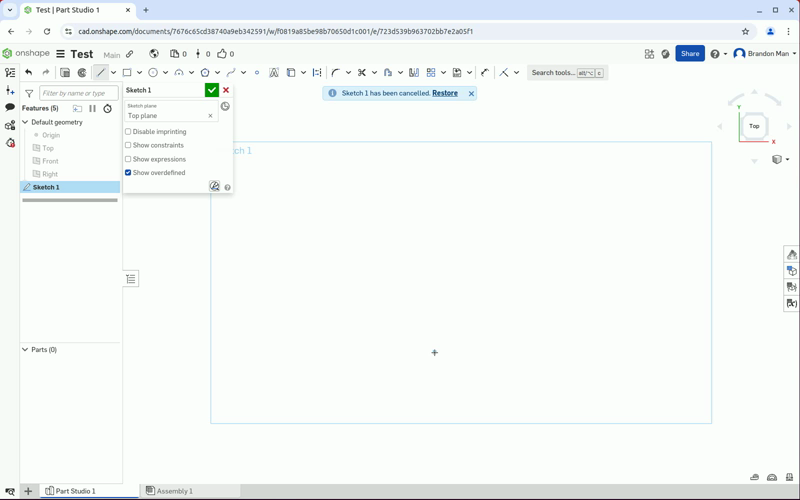
key_down(shift)
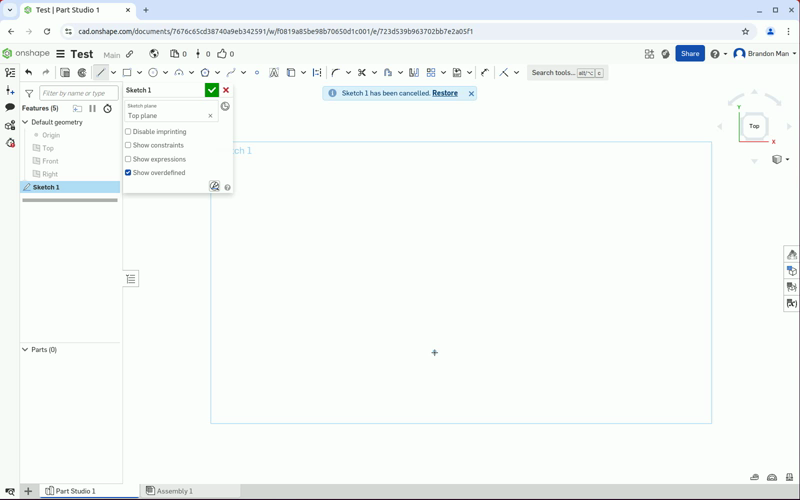
mouse_move(464, 352)
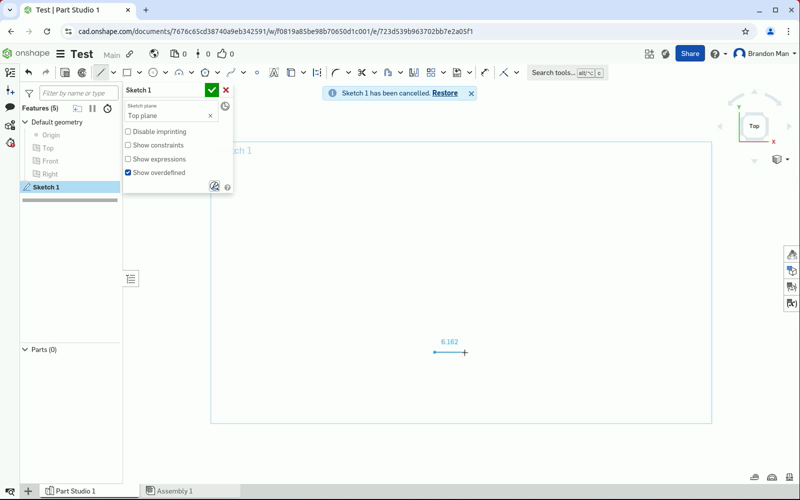
mouse_move(487, 352)
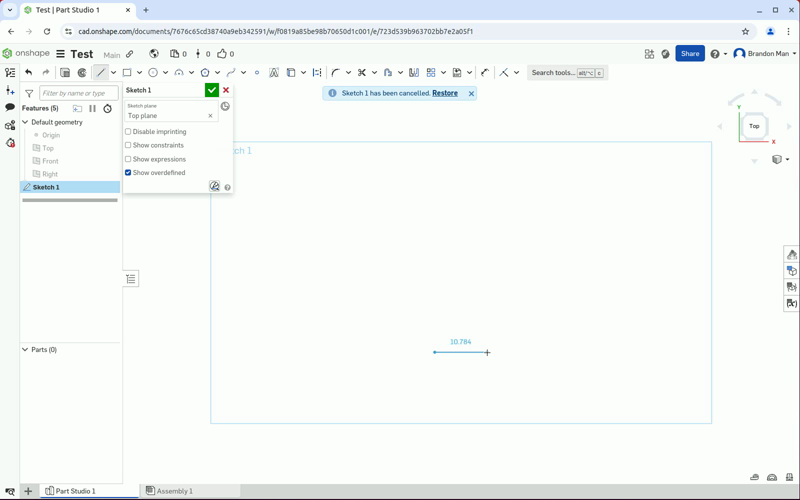
click(487, 352)
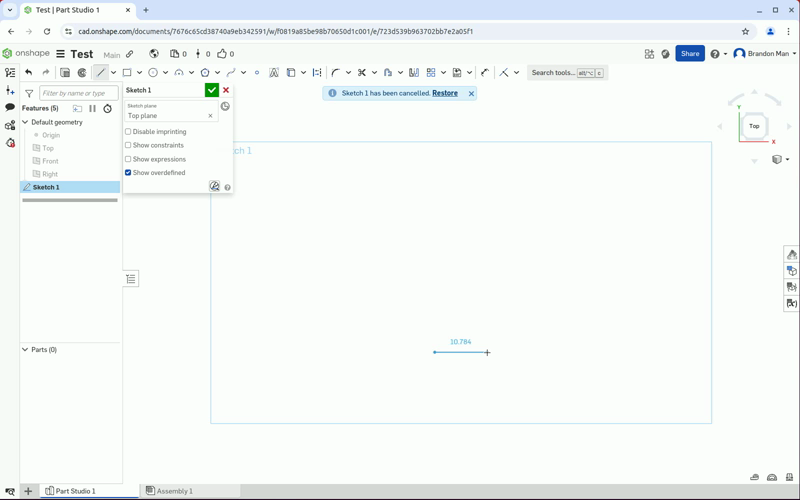
key_up(shift)
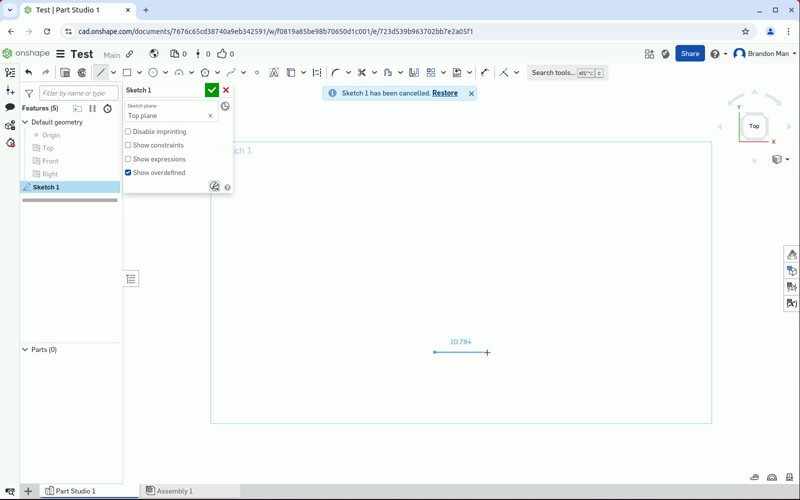
key_down(shift)
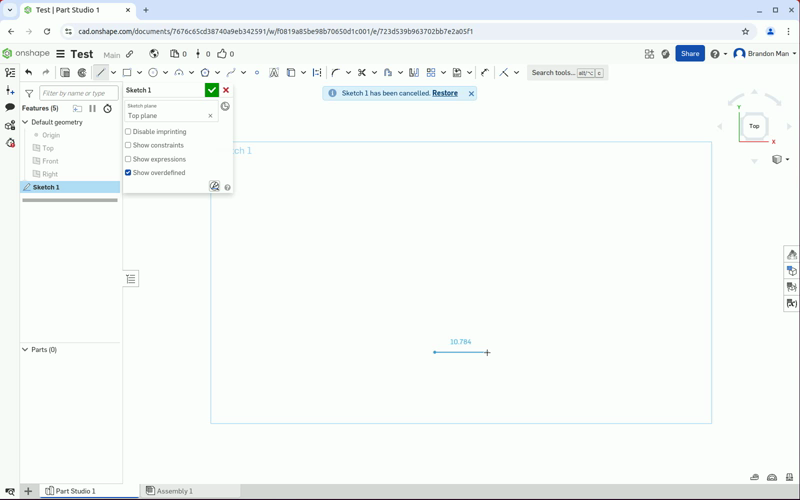
mouse_move(487, 266)
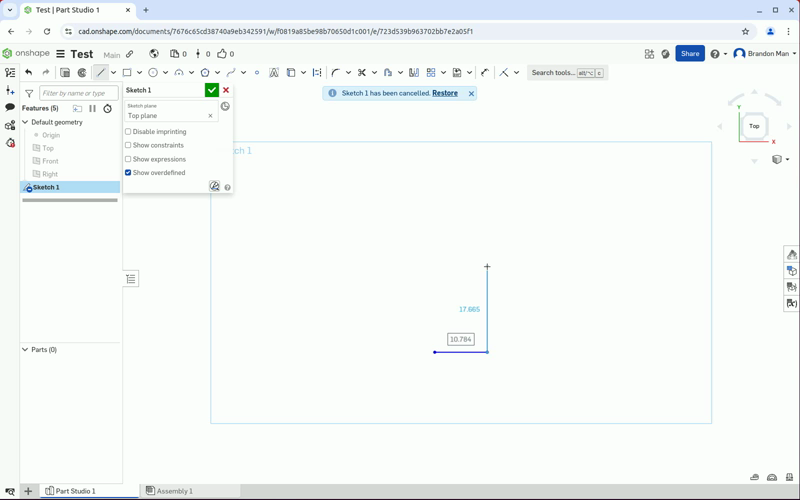
click(487, 266)
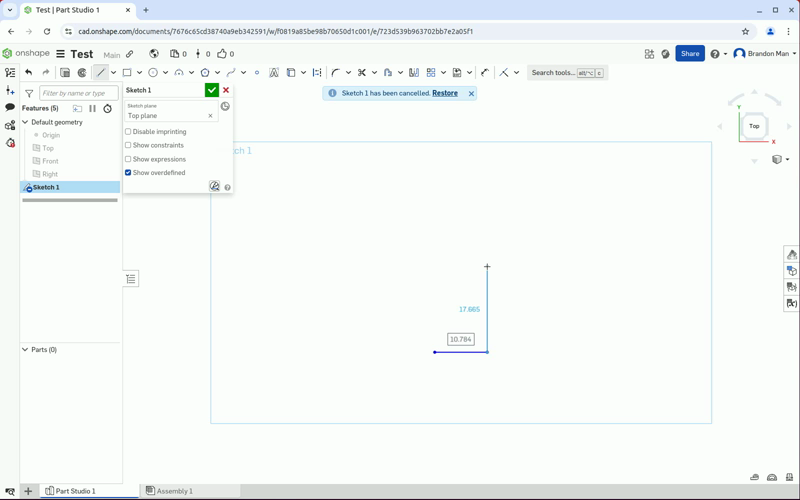
key_up(shift)
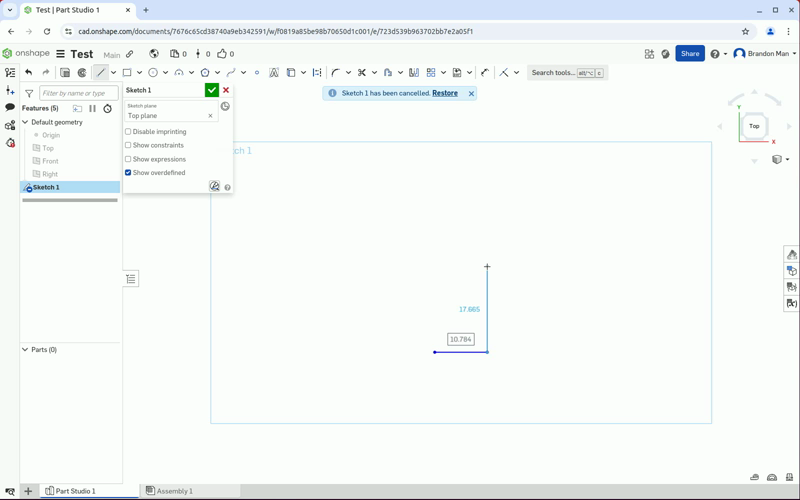
key_down(shift)
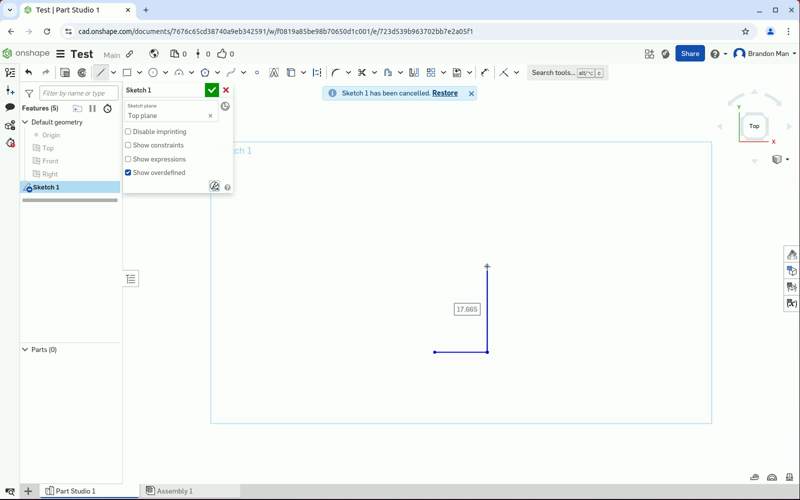
mouse_move(517, 266)
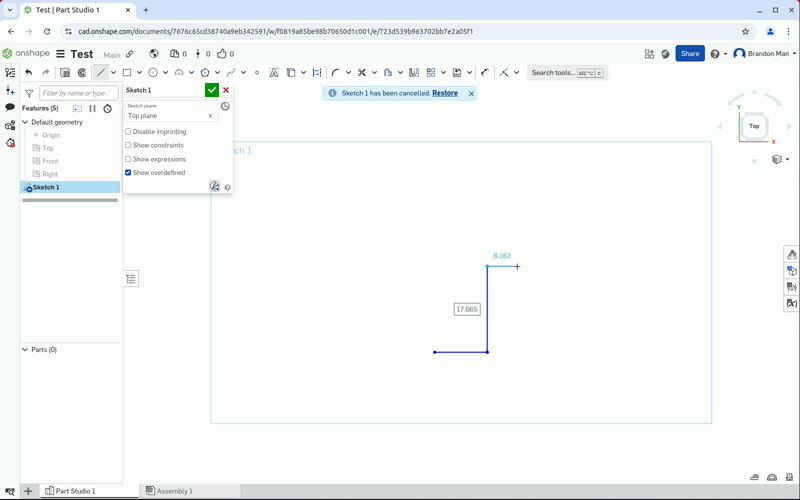
mouse_move(487, 213)
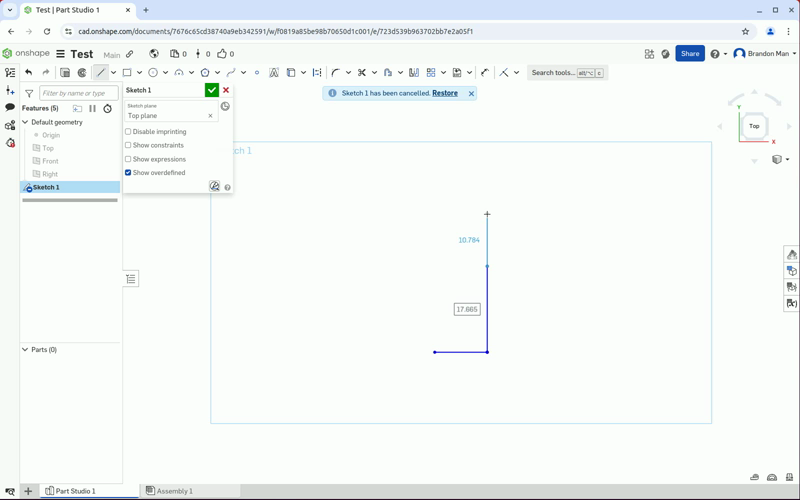
click(487, 213)
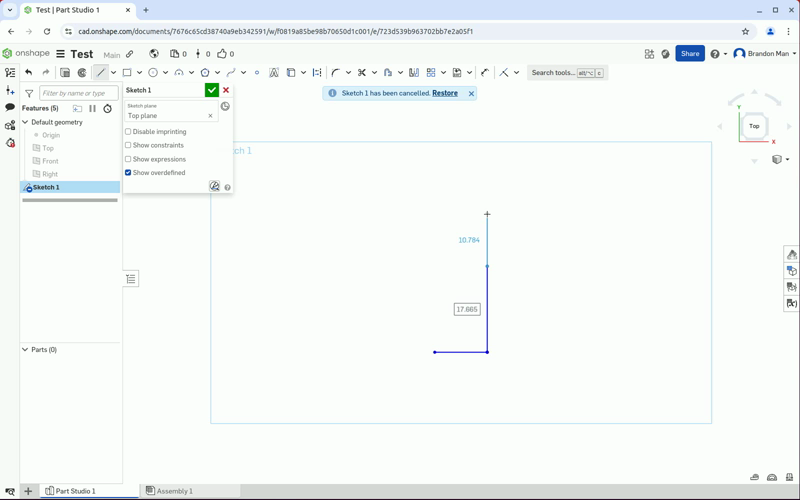
key_up(shift)
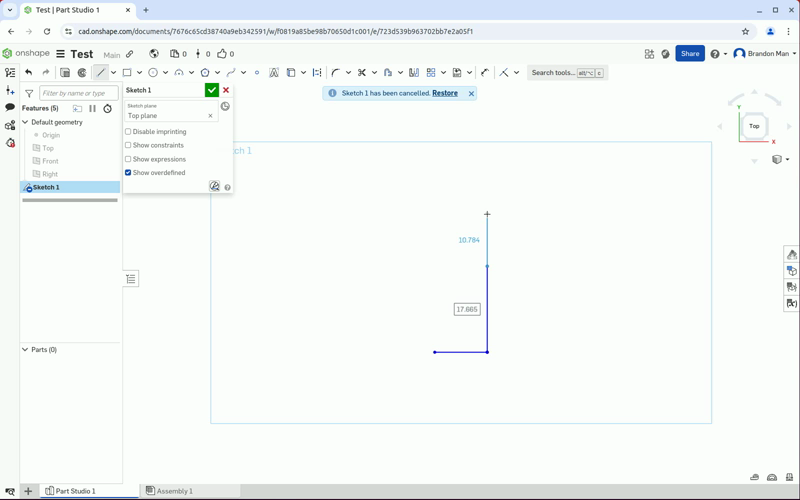
key_down(shift)
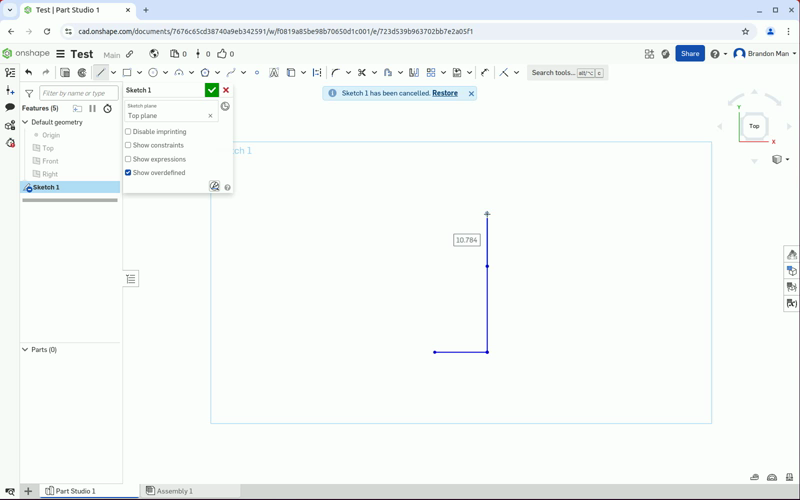
mouse_move(517, 213)
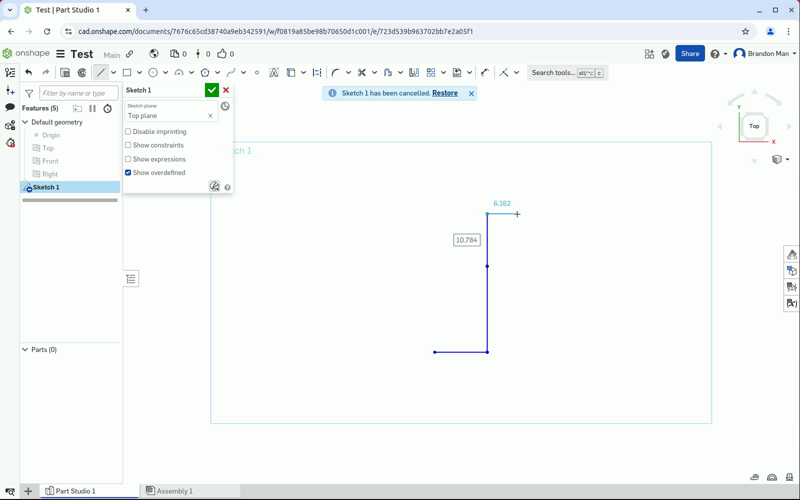
mouse_move(434, 213)
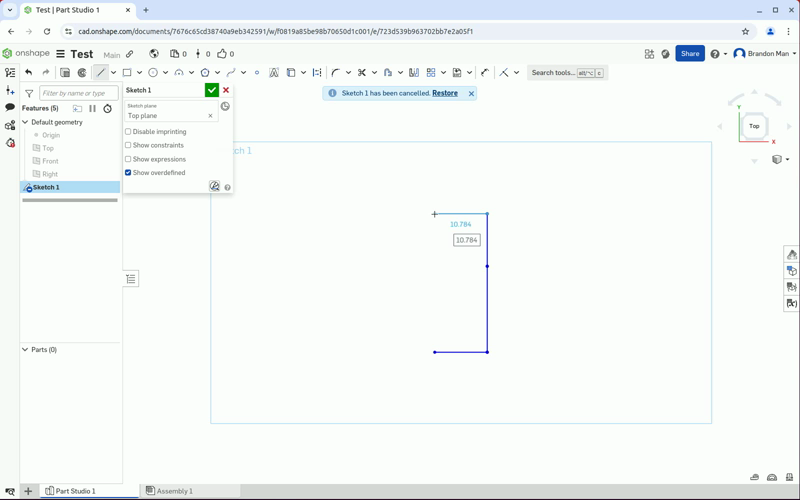
click(434, 213)
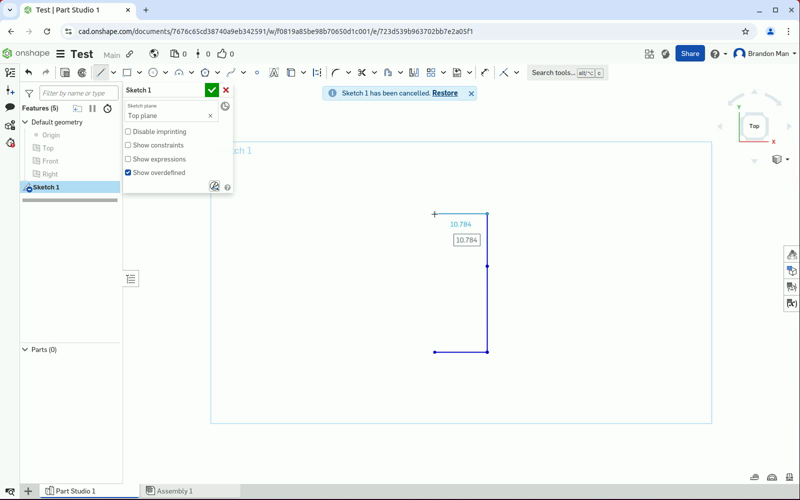
key_up(shift)
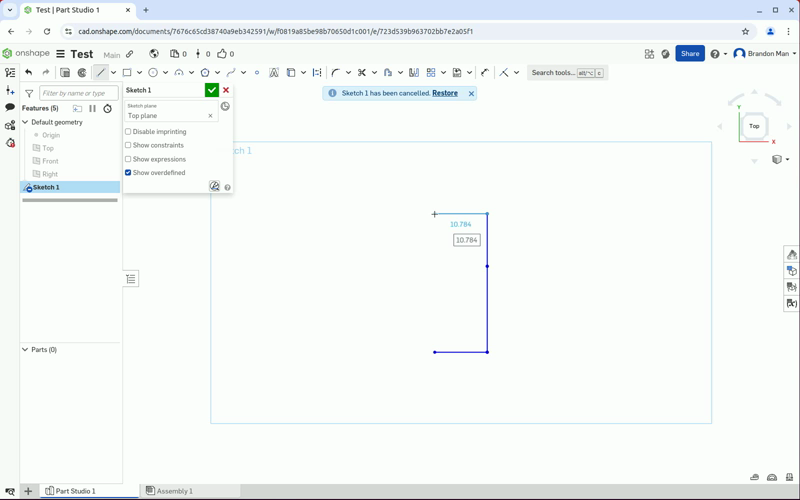
key_down(shift)
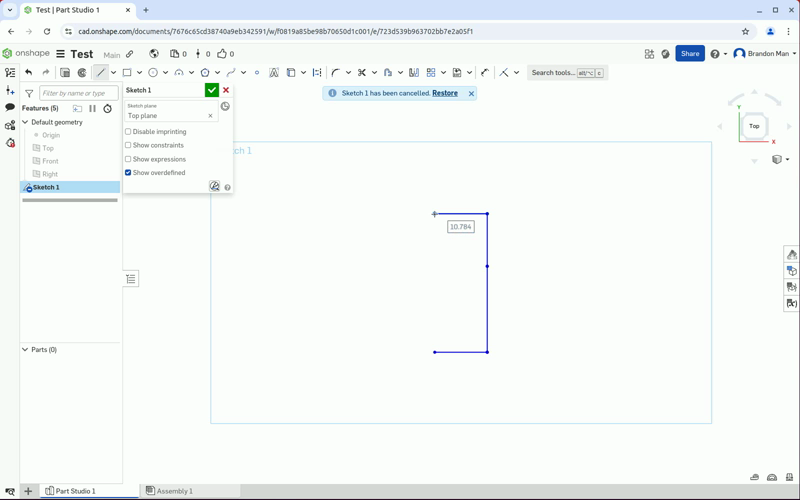
mouse_move(434, 352)
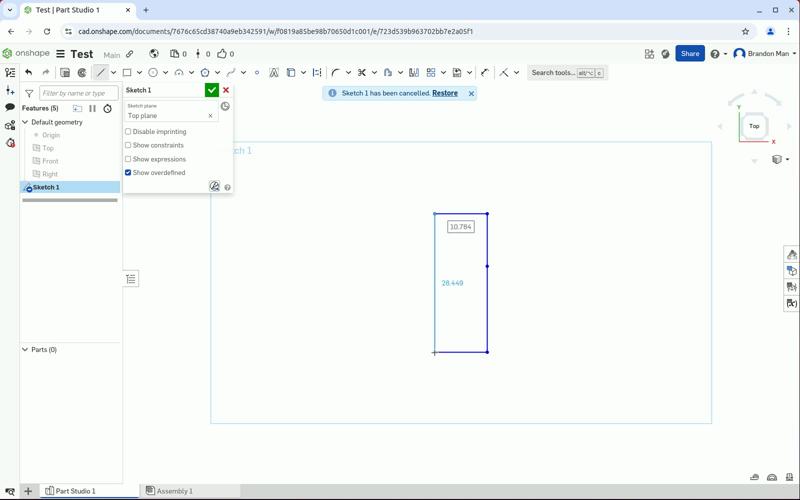
key_up(shift)
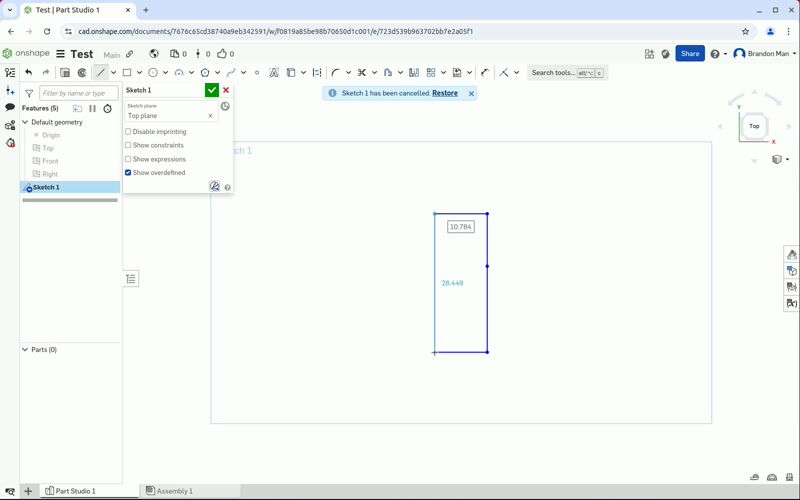
click(434, 352)
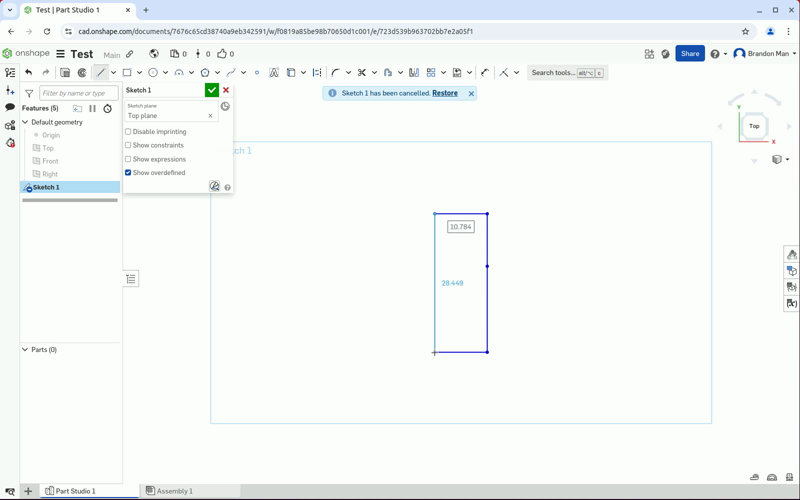
key(esc)
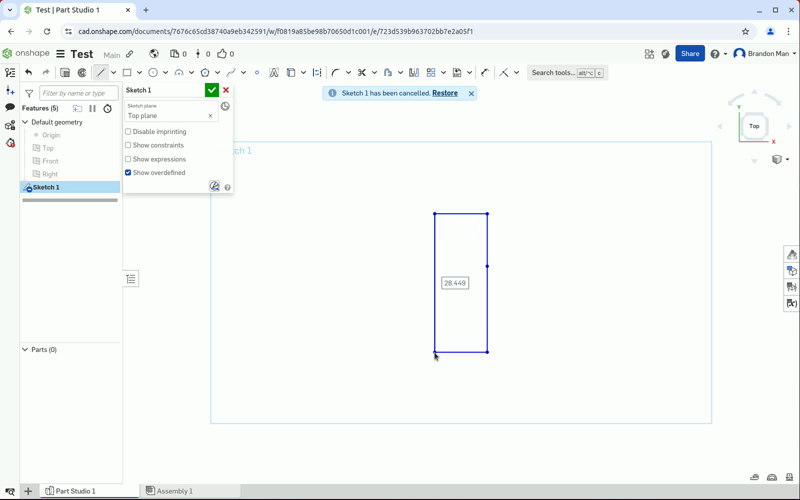
mouse_move(464, 265)
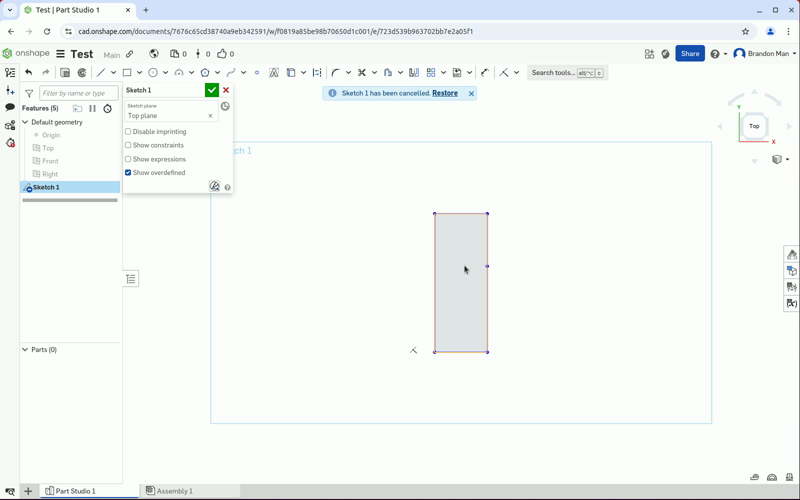
click(464, 265)
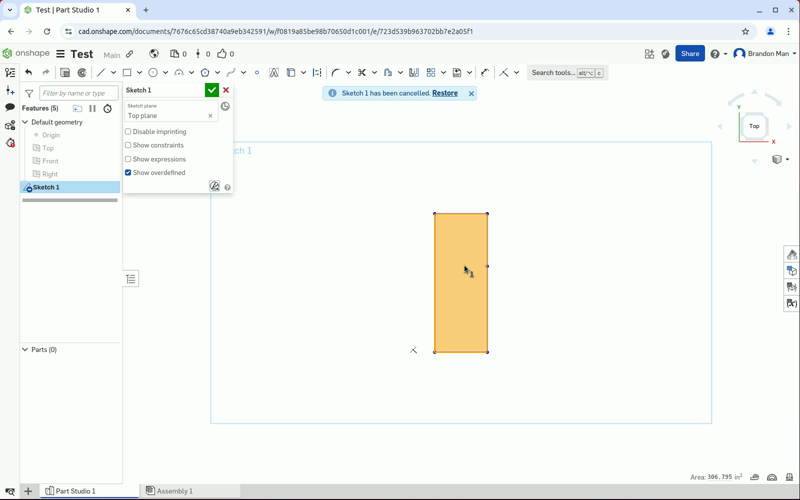
mouse_move(73, 352)
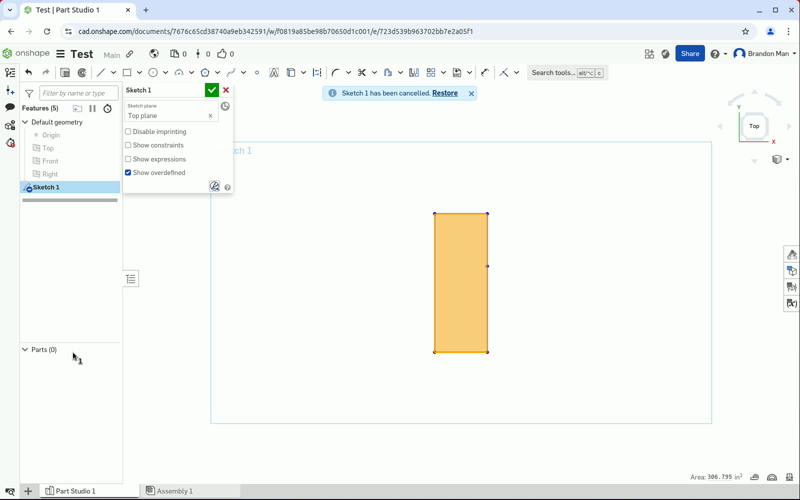
key(shift+y)
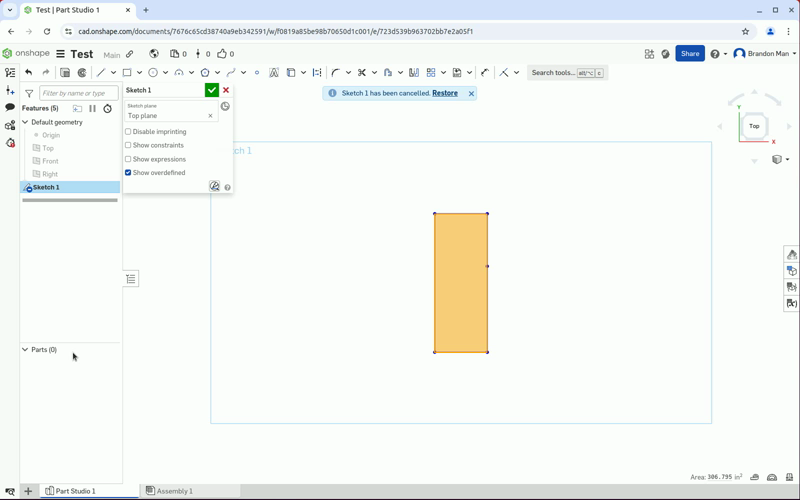
key(shift+e)
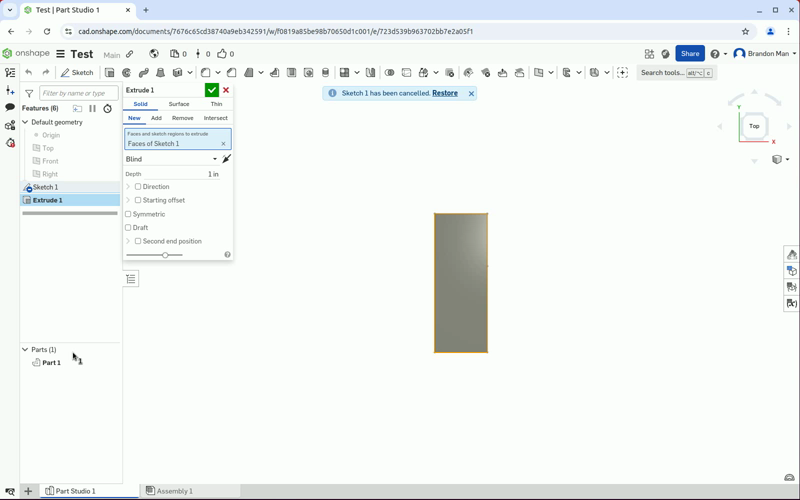
mouse_move(143, 106)
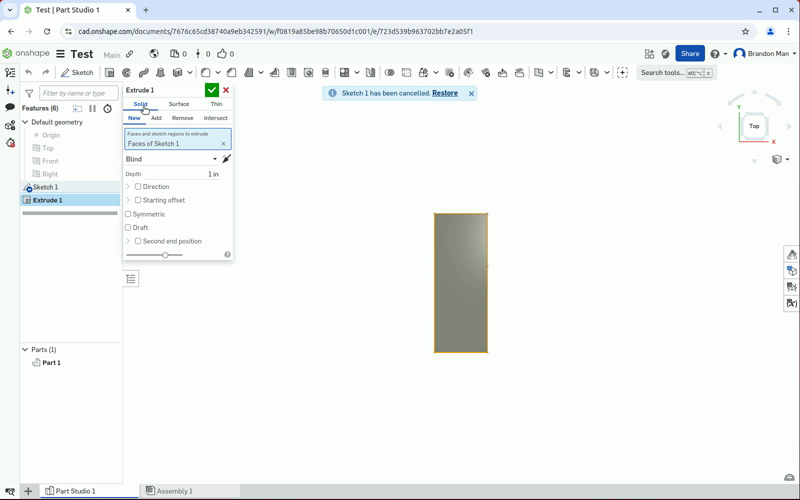
click(143, 106)
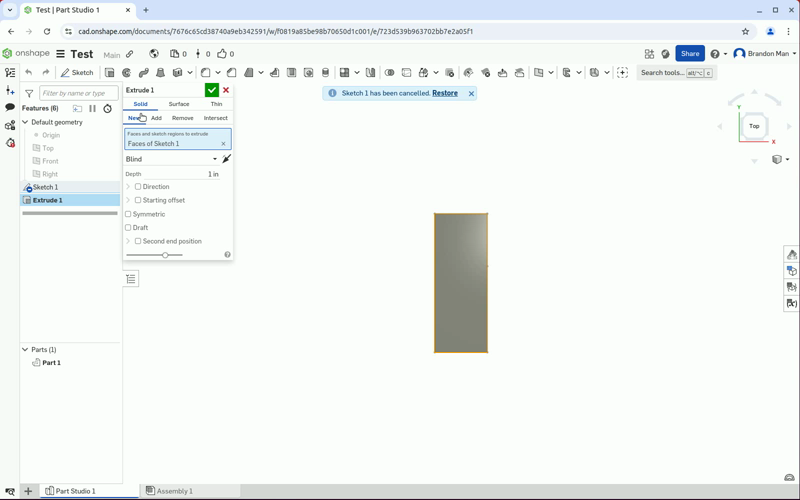
mouse_move(137, 120)
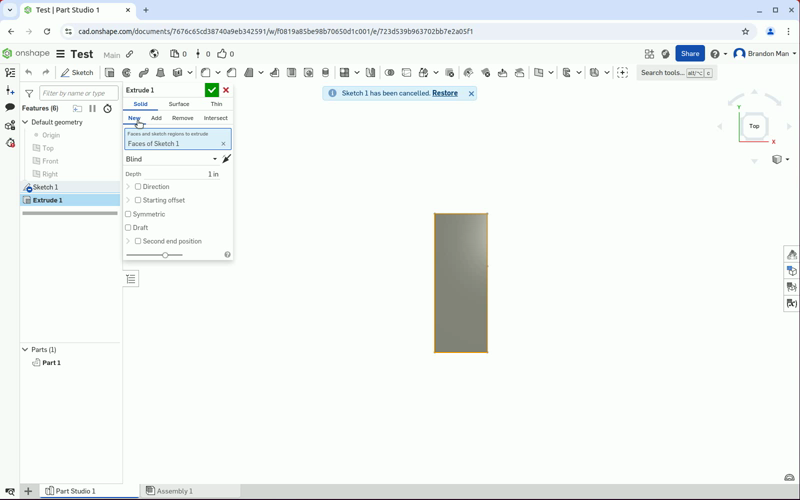
click(137, 120)
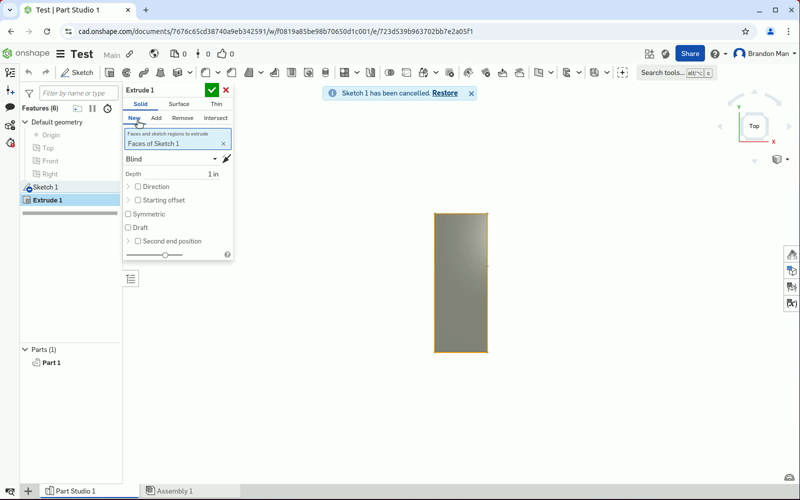
key(tab, 4)
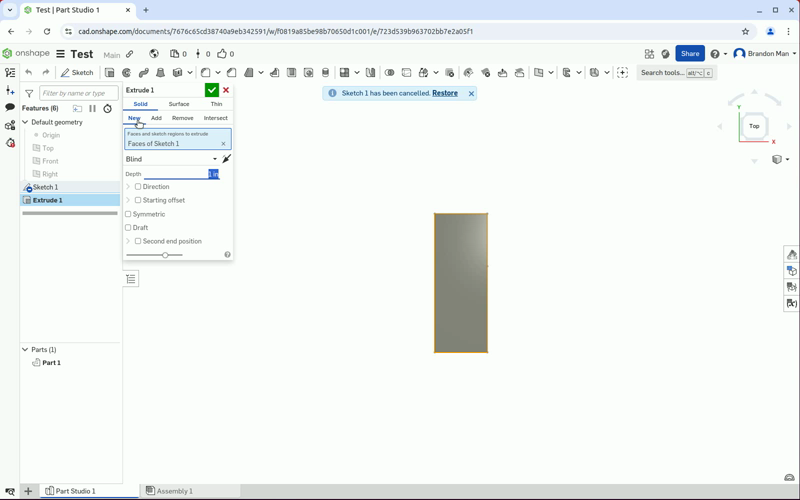
text(2.407)
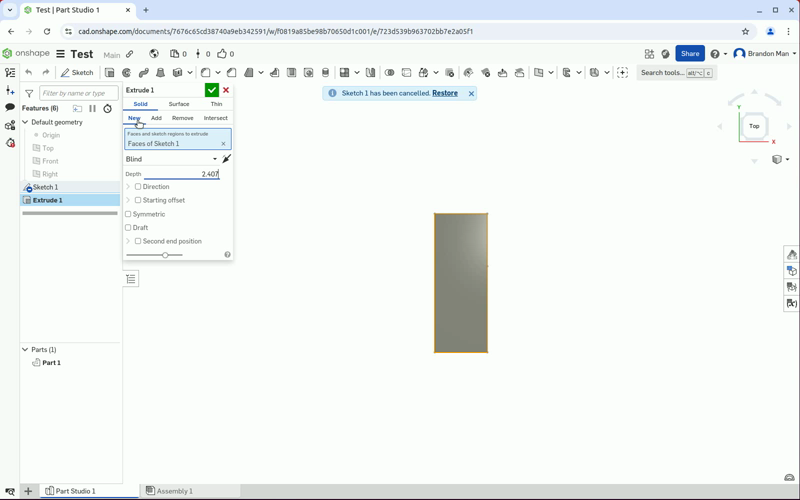
key(enter)
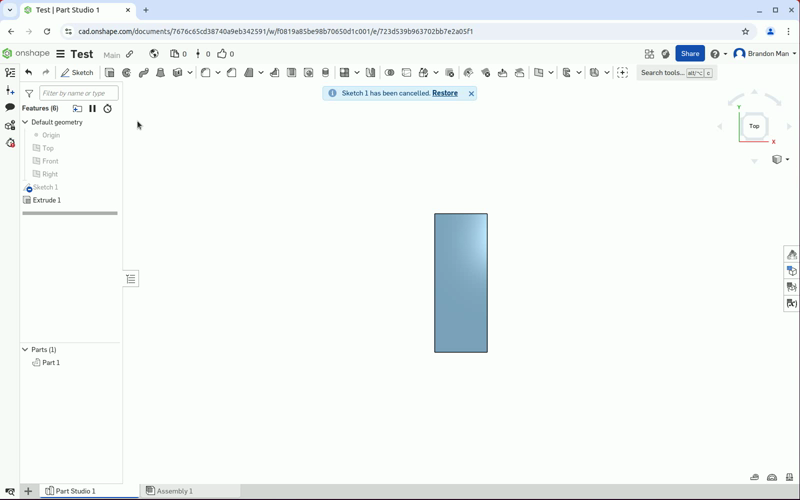
key(shift+h)
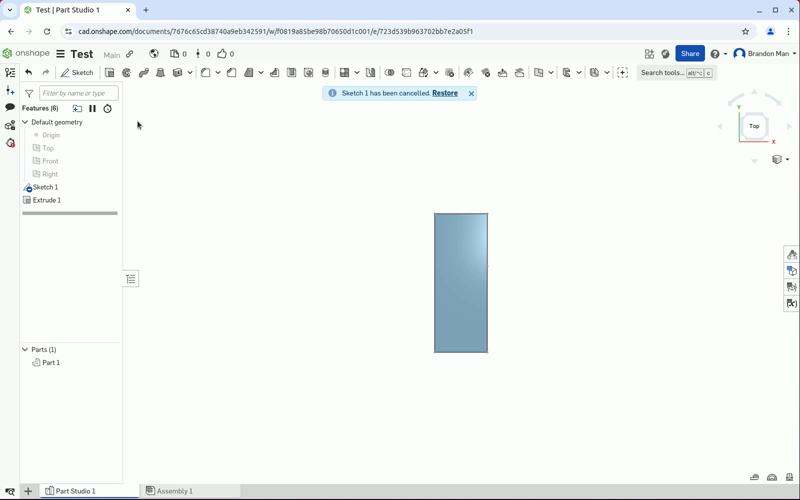
key(shift+h)
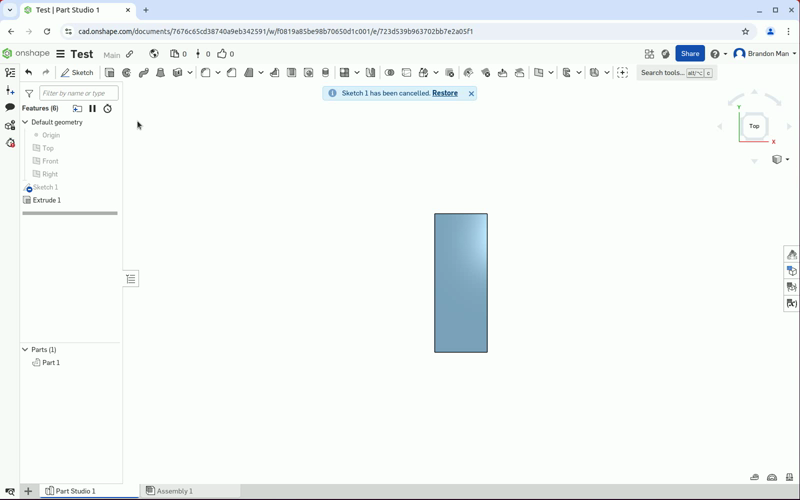
mouse_move(73, 189)
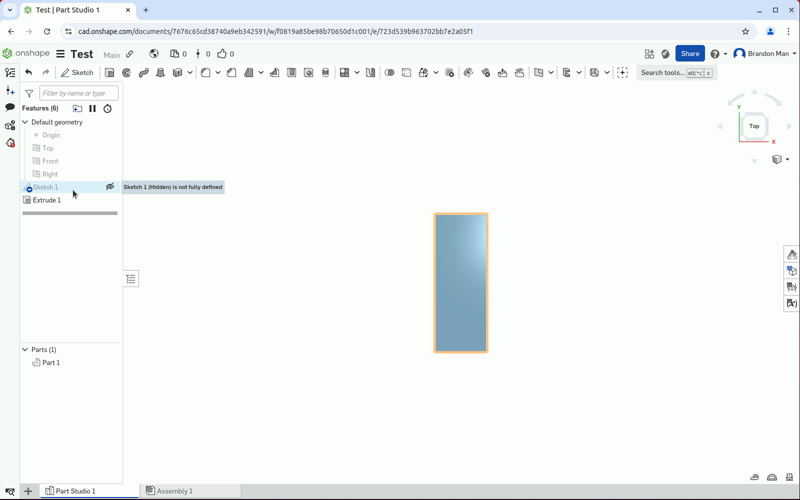
click(73, 189)
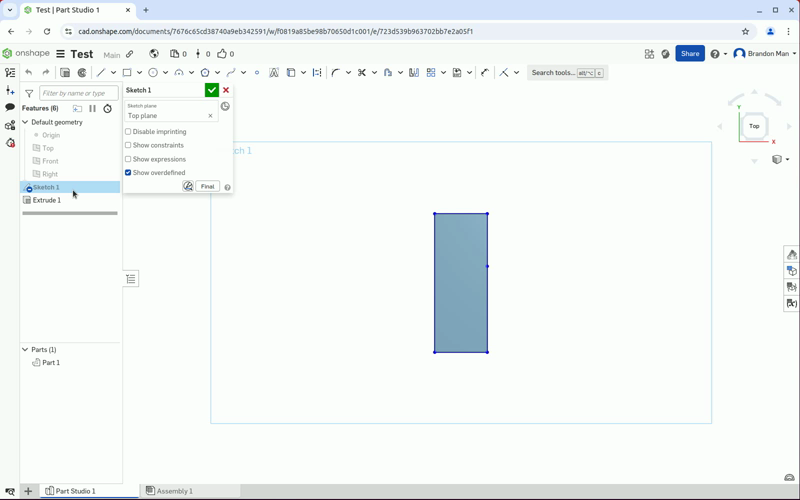
mouse_move(229, 92)
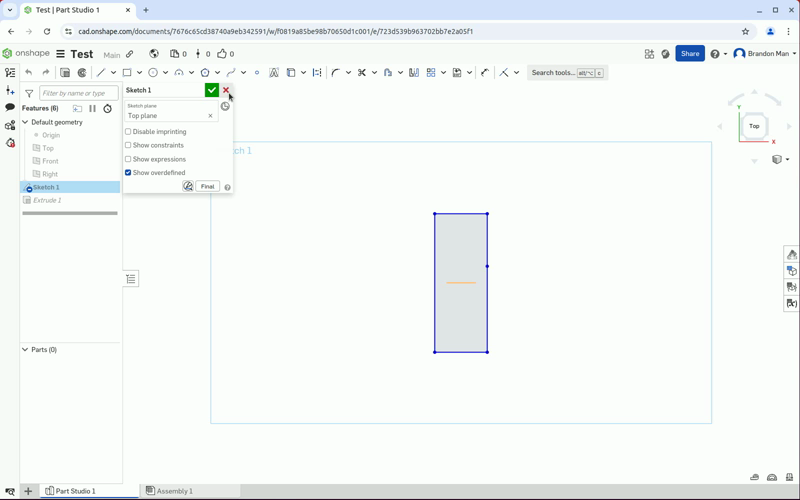
click(229, 92)
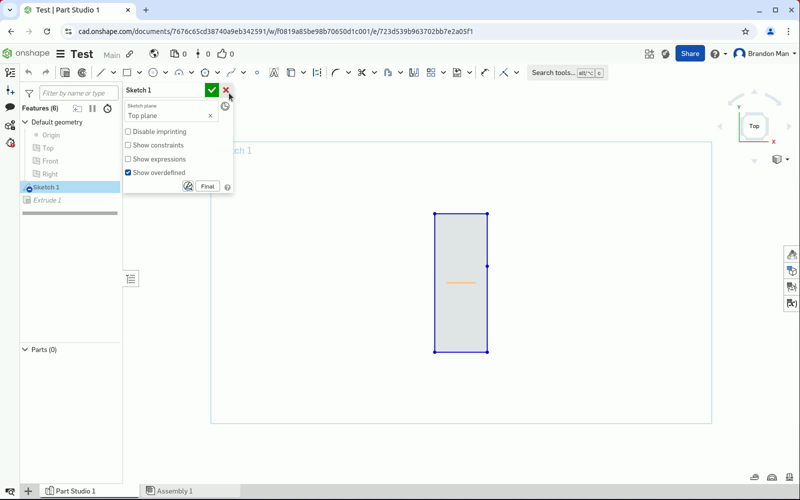
key(shift+s)
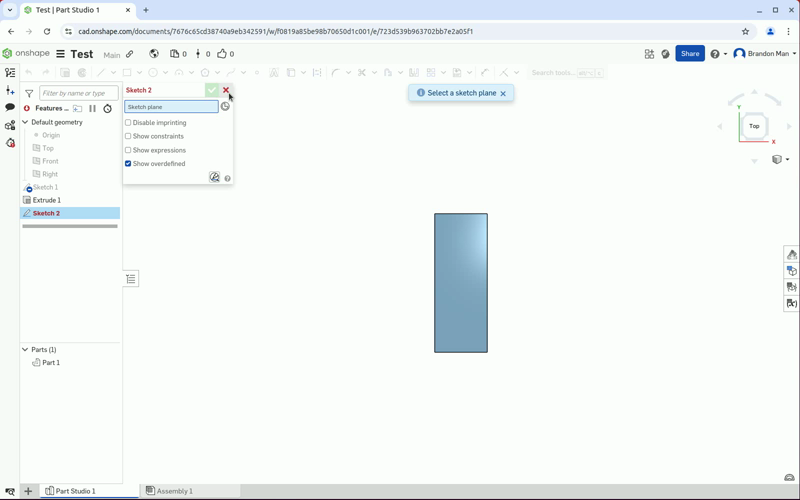
mouse_move(73, 150)
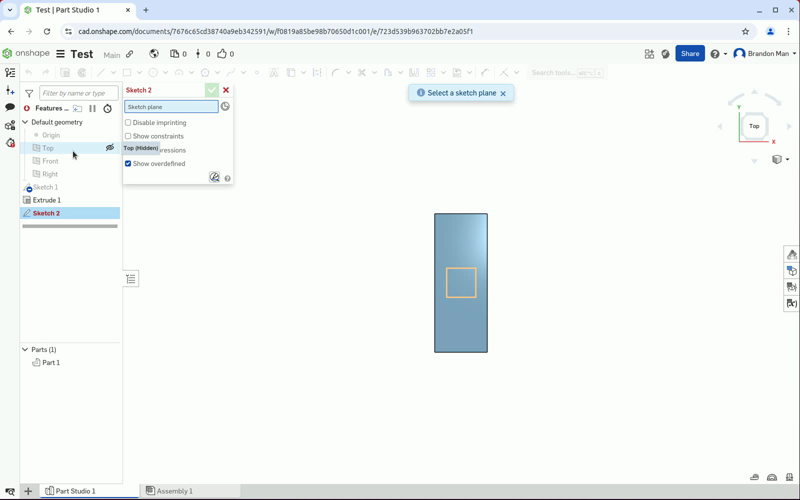
click(73, 150)
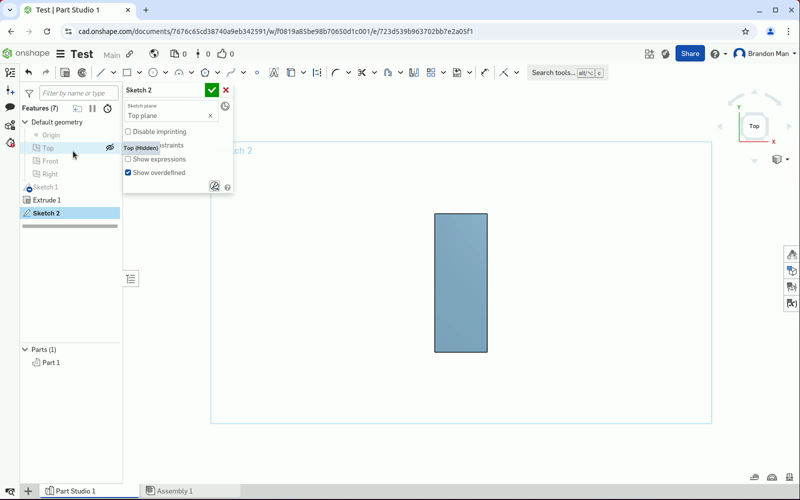
mouse_move(73, 352)
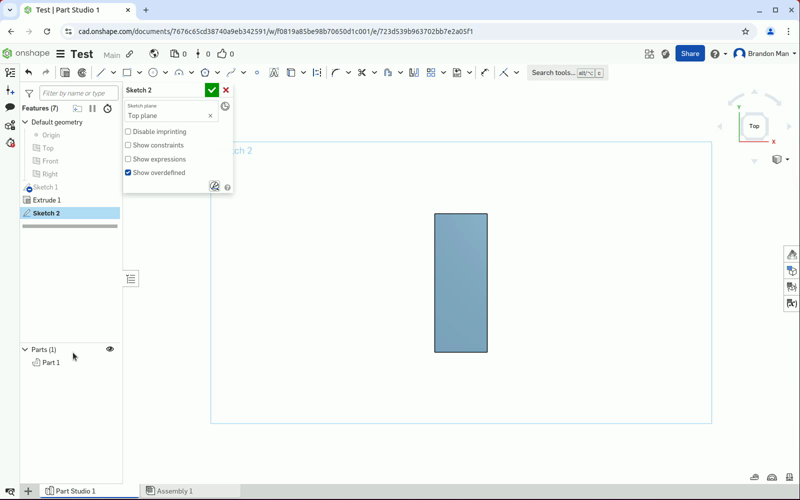
key(y)
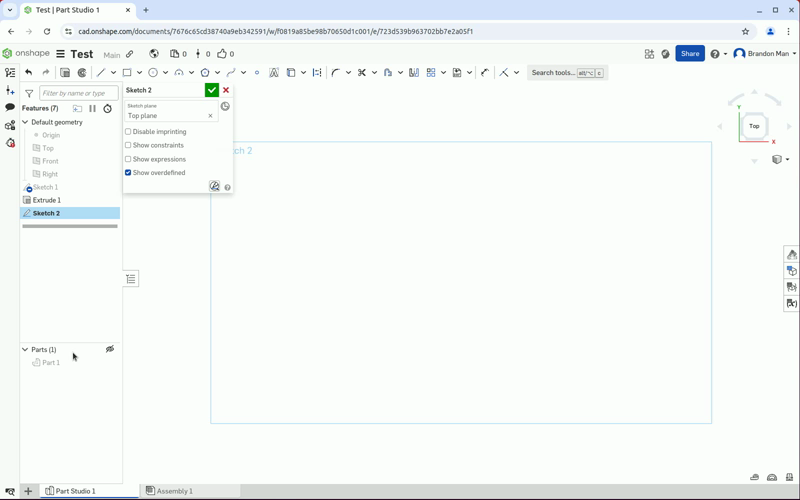
key(l)
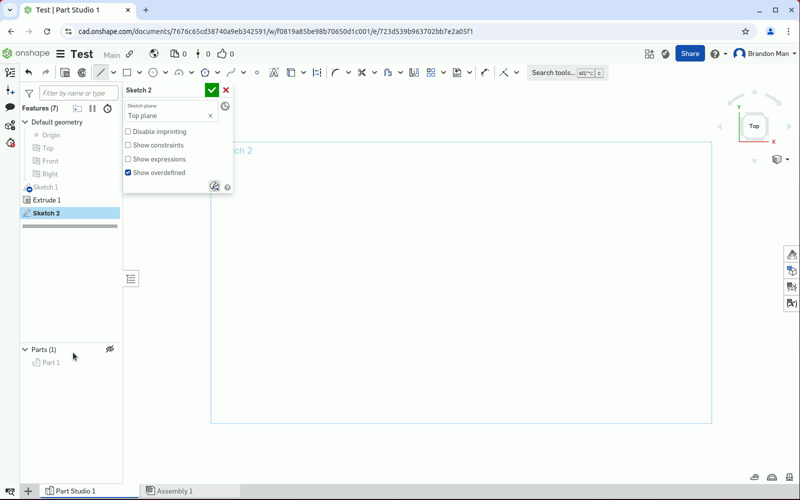
key_down(shift)
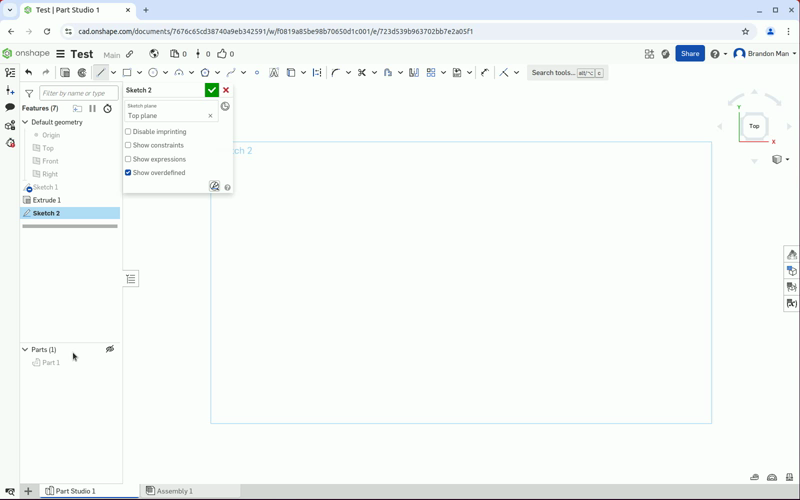
mouse_move(486, 265)
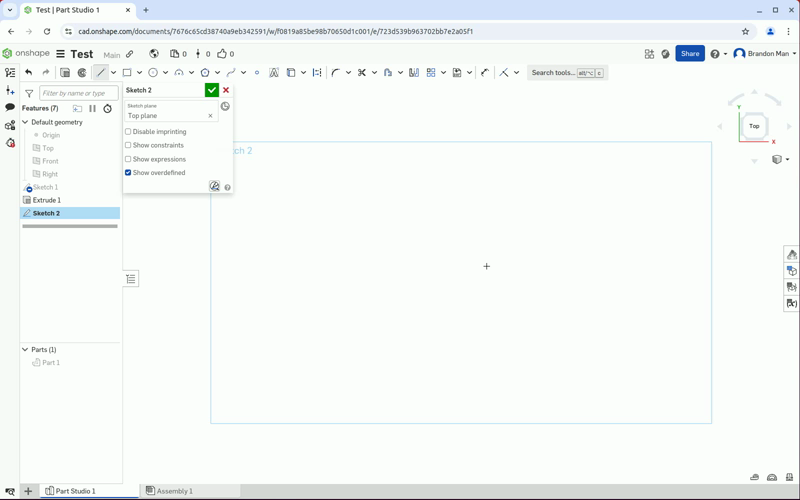
click(486, 265)
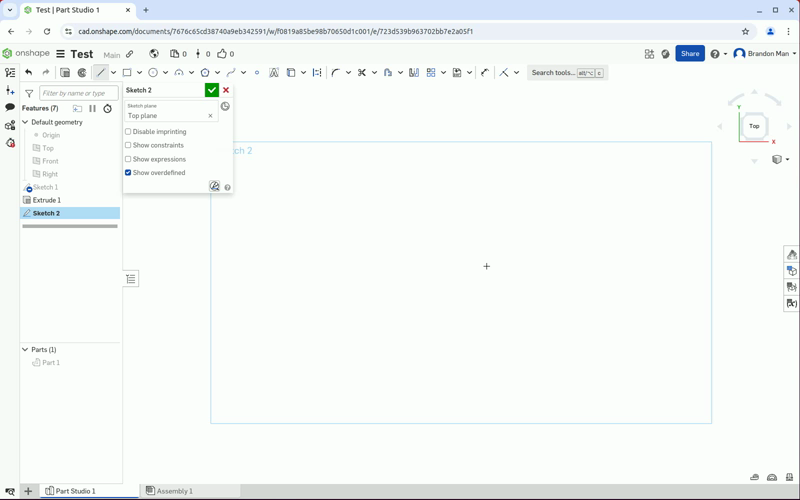
key_up(shift)
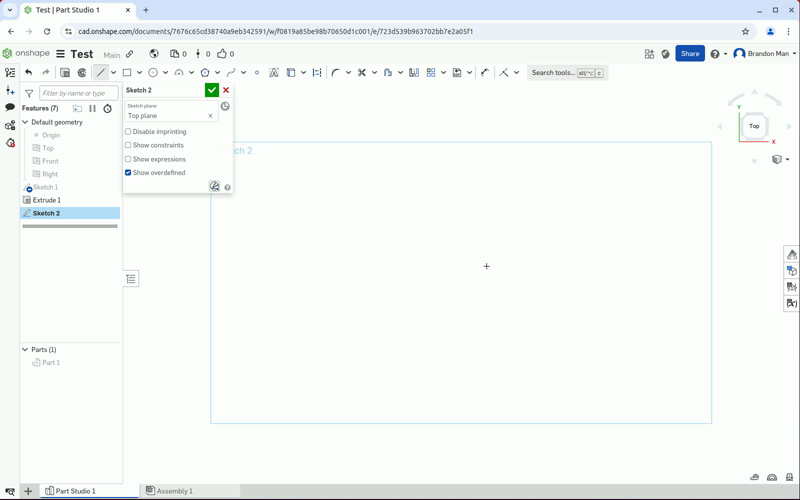
key_down(shift)
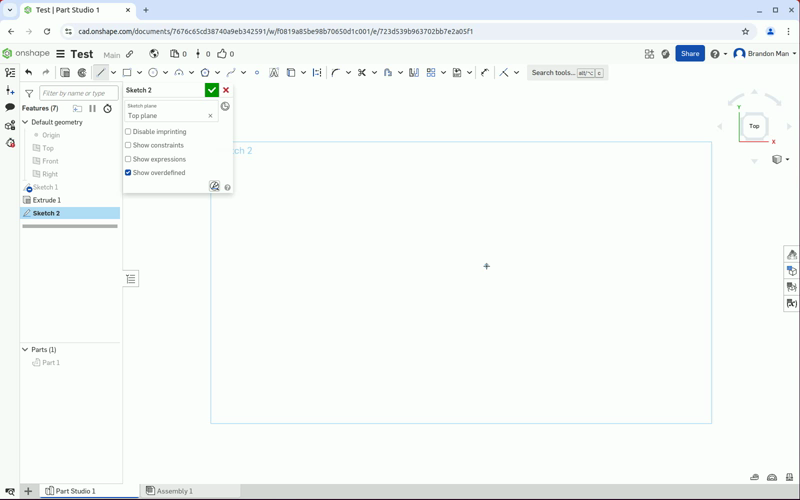
mouse_move(573, 265)
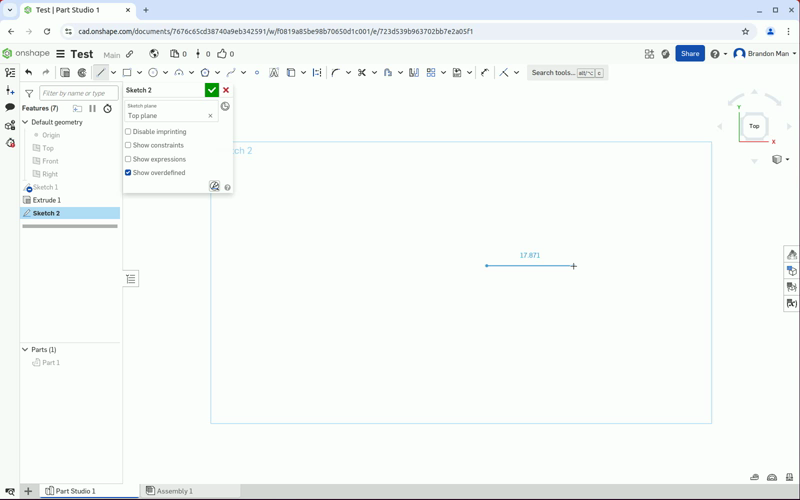
click(573, 265)
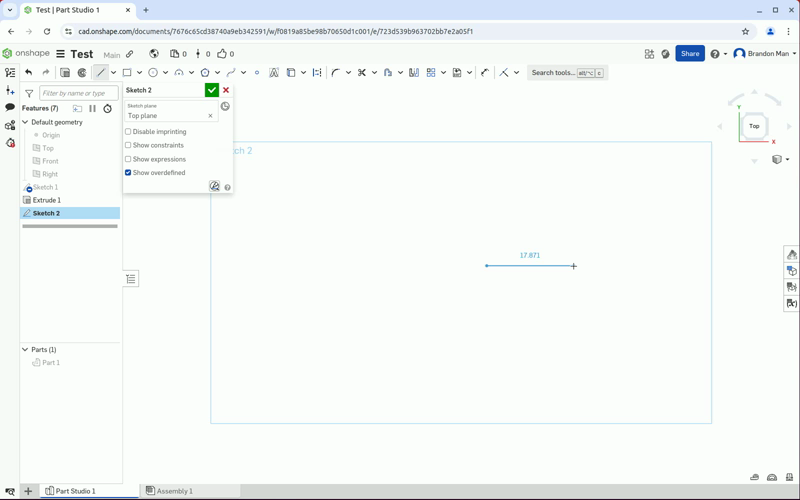
key_up(shift)
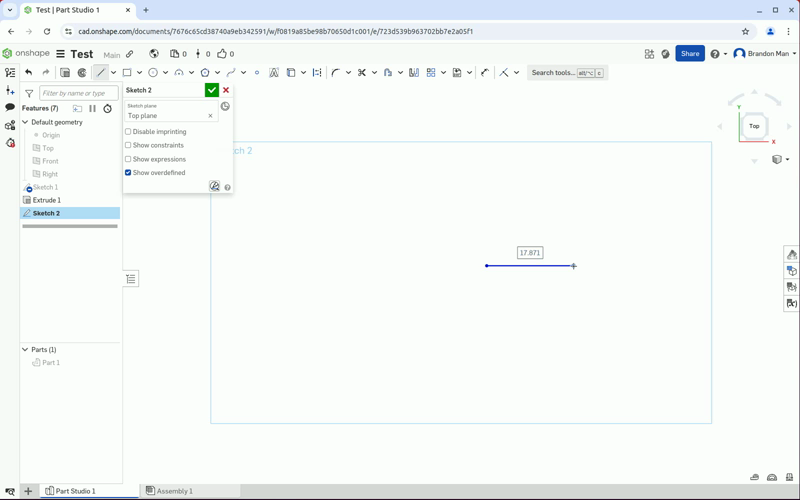
key_down(shift)
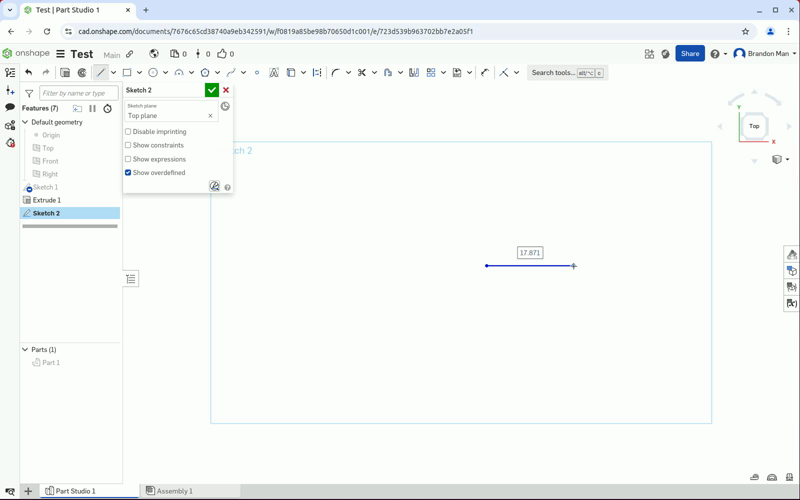
mouse_move(589, 265)
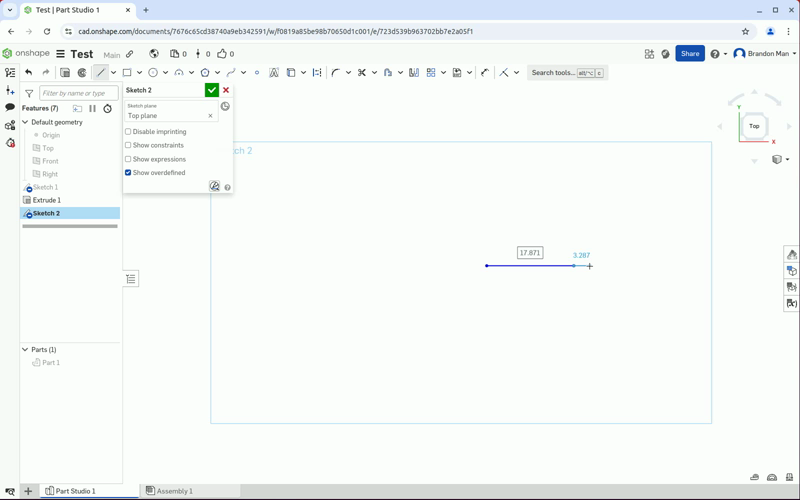
mouse_move(573, 213)
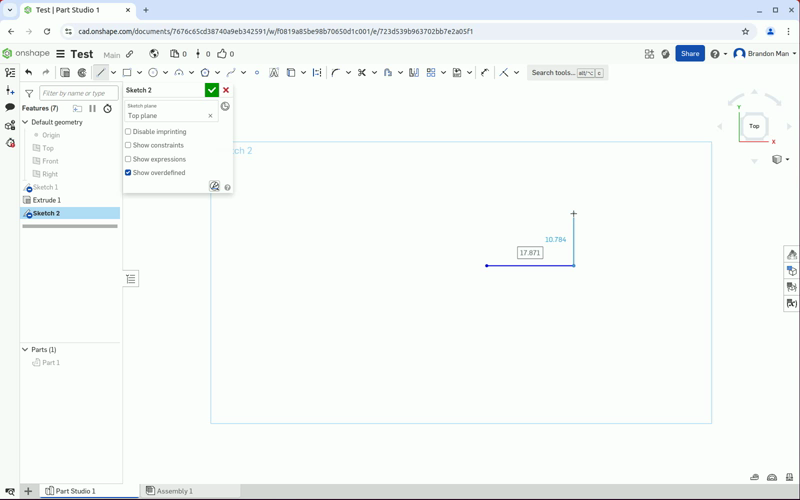
click(573, 213)
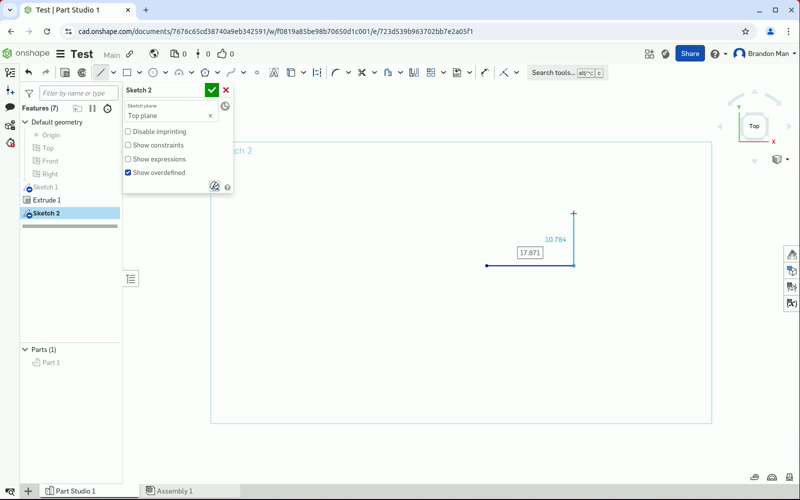
key_up(shift)
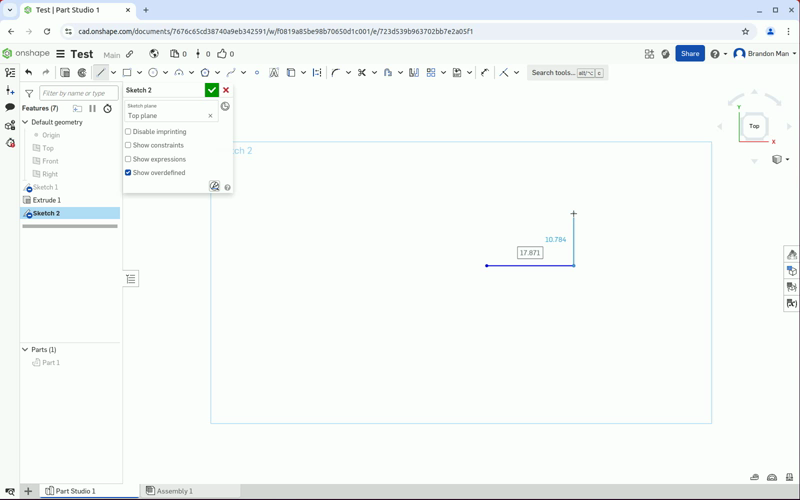
key_down(shift)
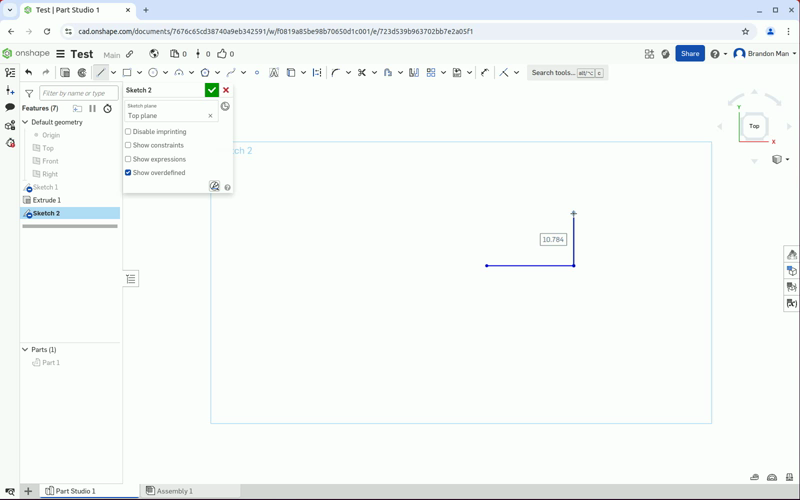
mouse_move(486, 213)
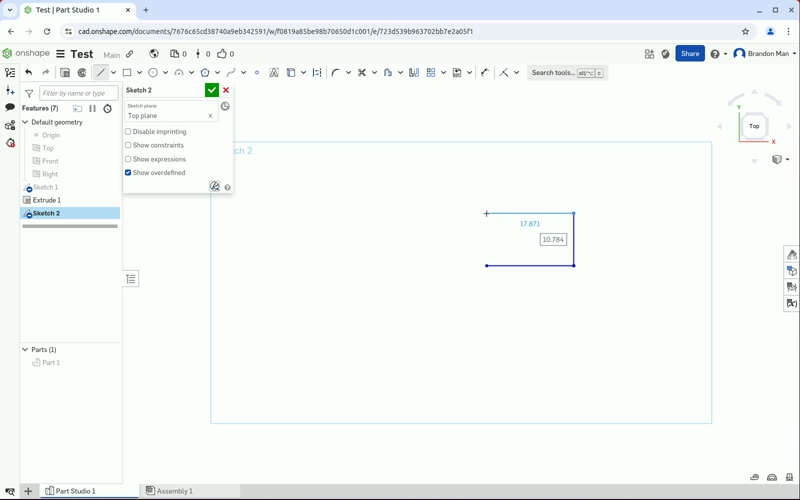
click(486, 213)
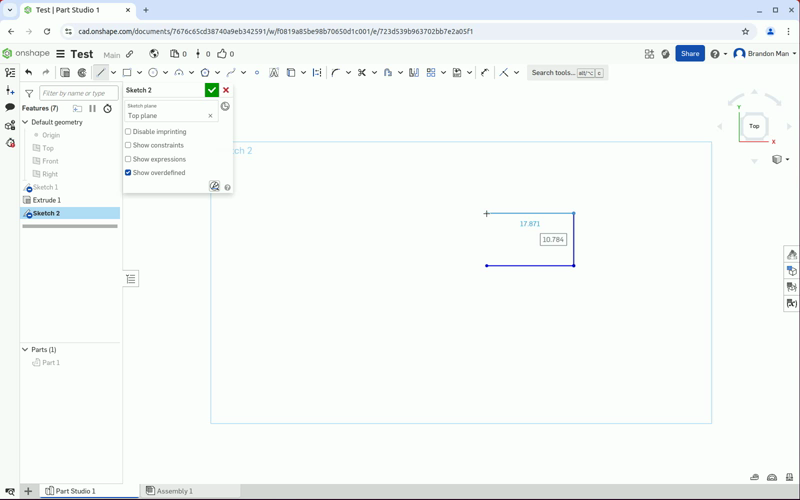
key_up(shift)
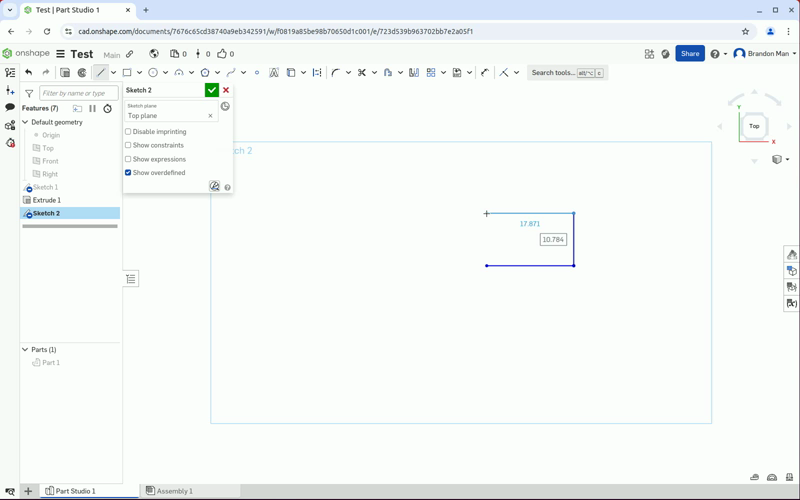
mouse_move(516, 213)
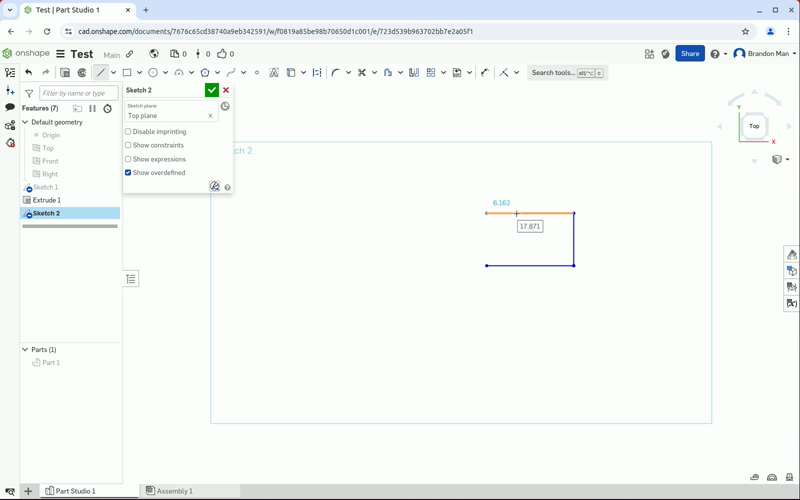
key_down(shift)
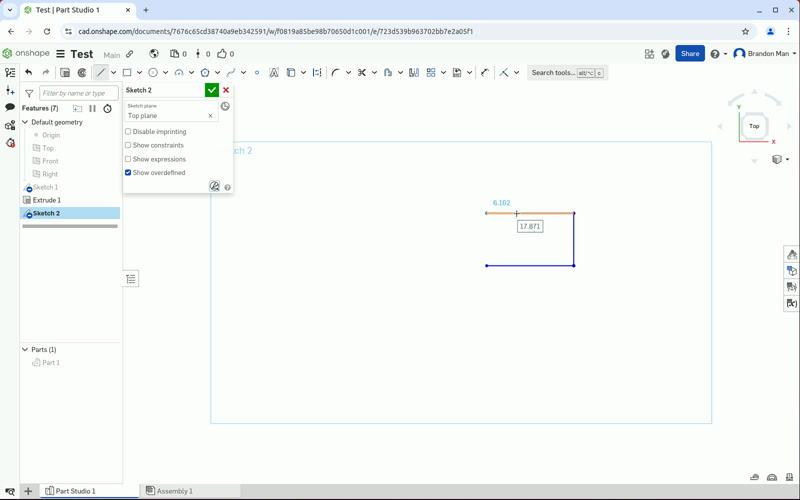
mouse_move(486, 265)
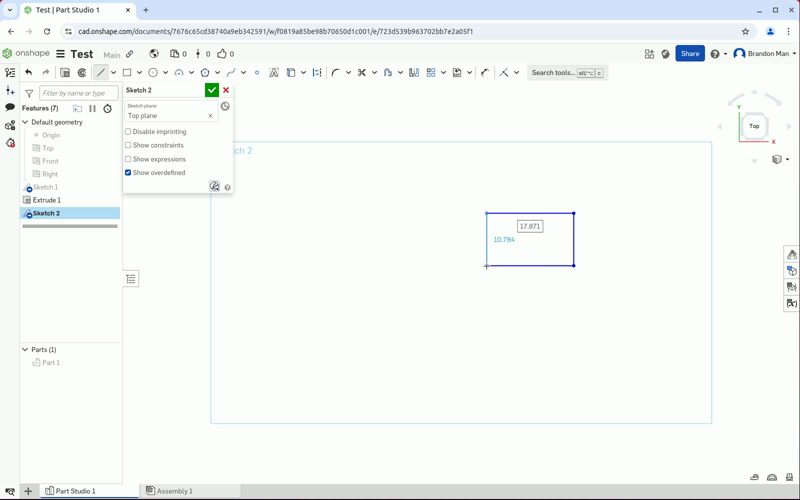
key_up(shift)
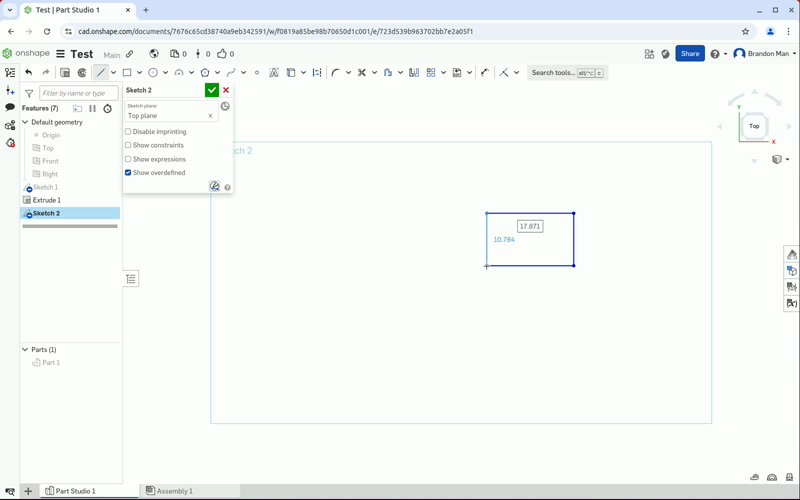
click(486, 265)
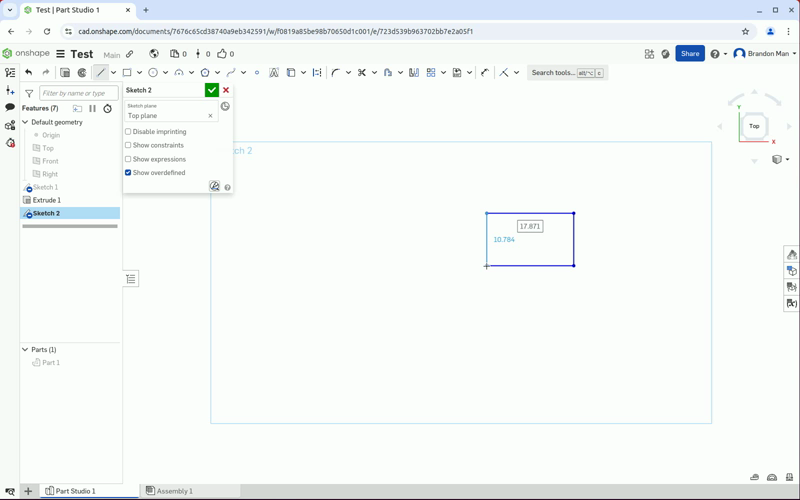
key(esc)
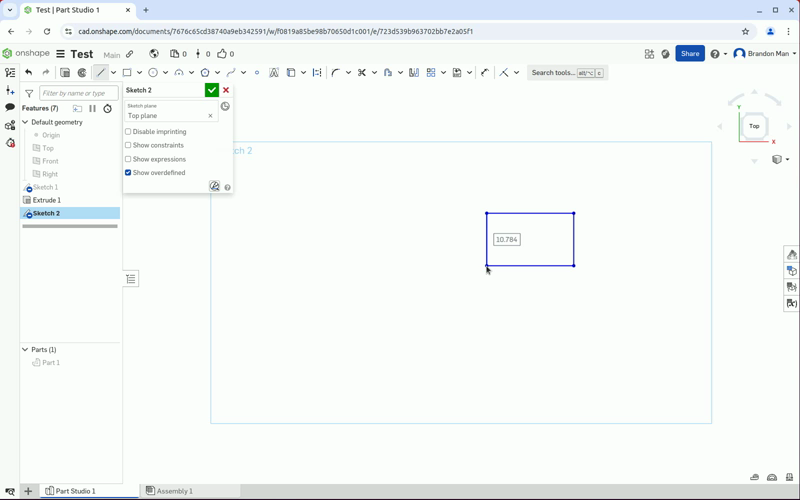
mouse_move(542, 253)
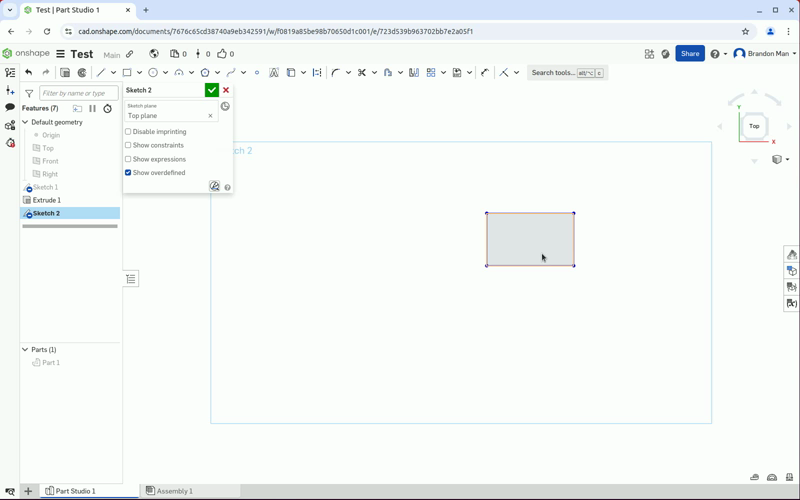
click(542, 253)
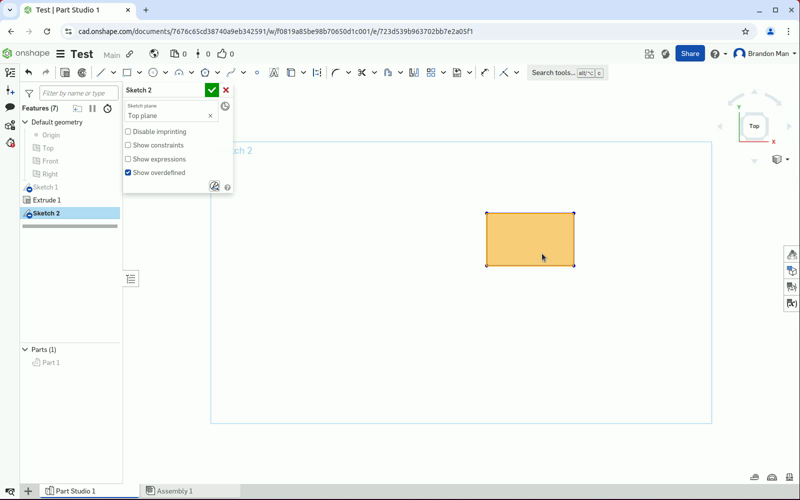
mouse_move(73, 352)
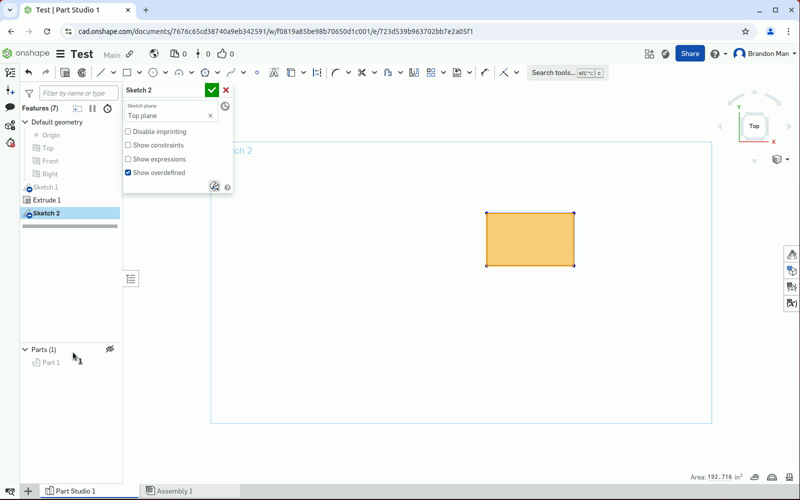
key(shift+y)
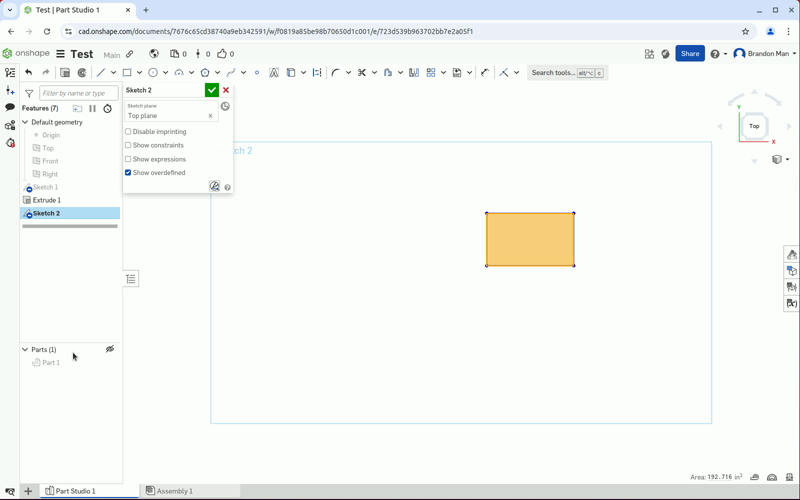
key(shift+e)
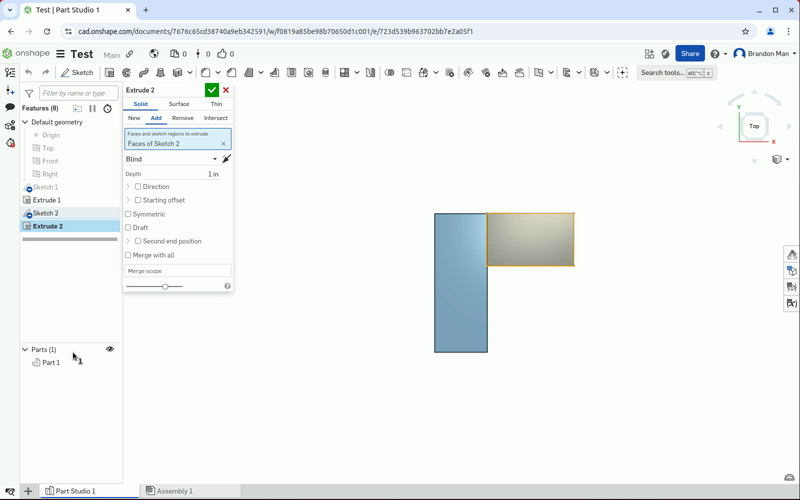
mouse_move(143, 106)
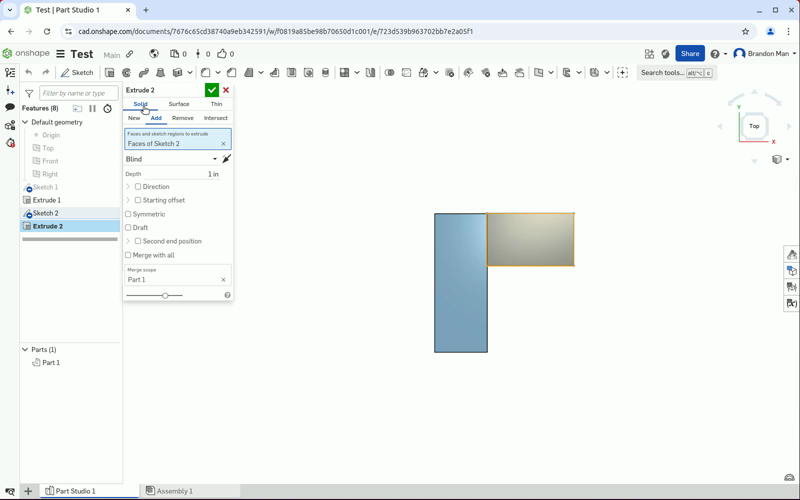
click(143, 106)
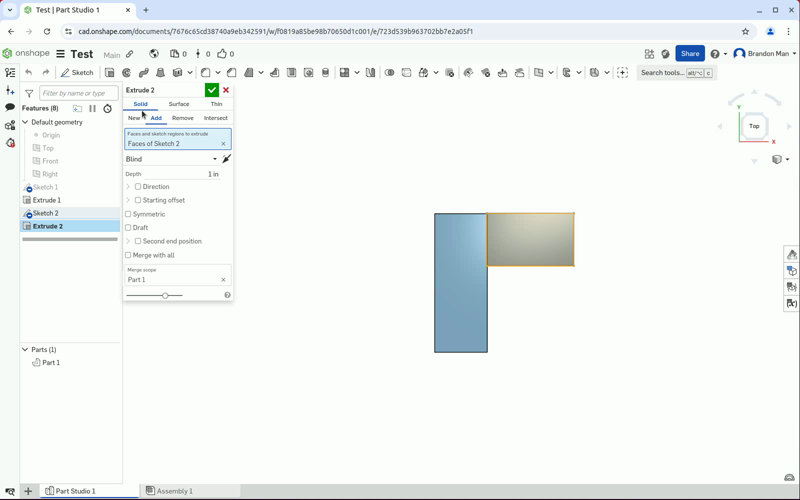
mouse_move(137, 120)
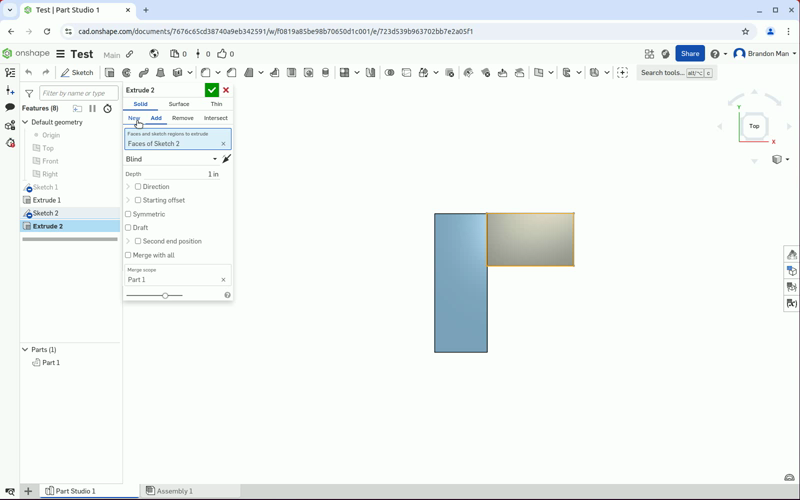
click(137, 120)
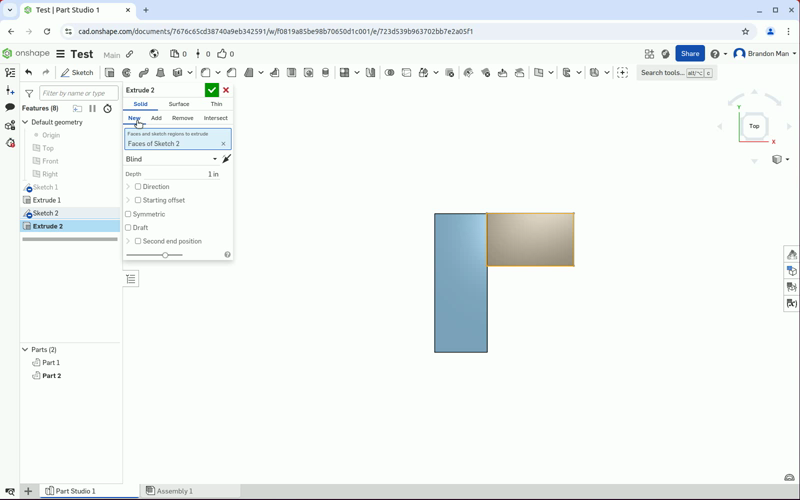
key(tab, 4)
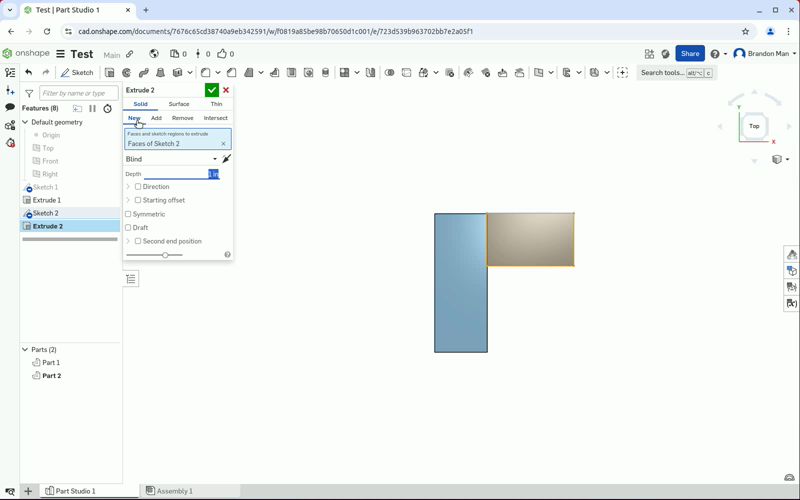
text(2.407)
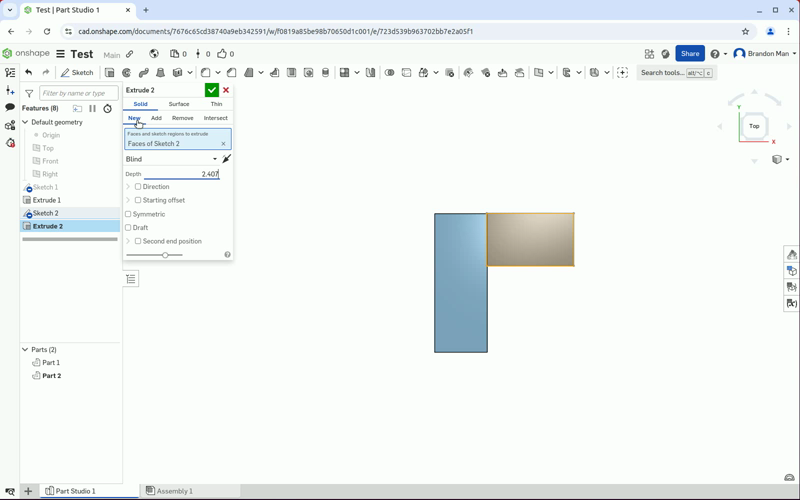
key(enter)
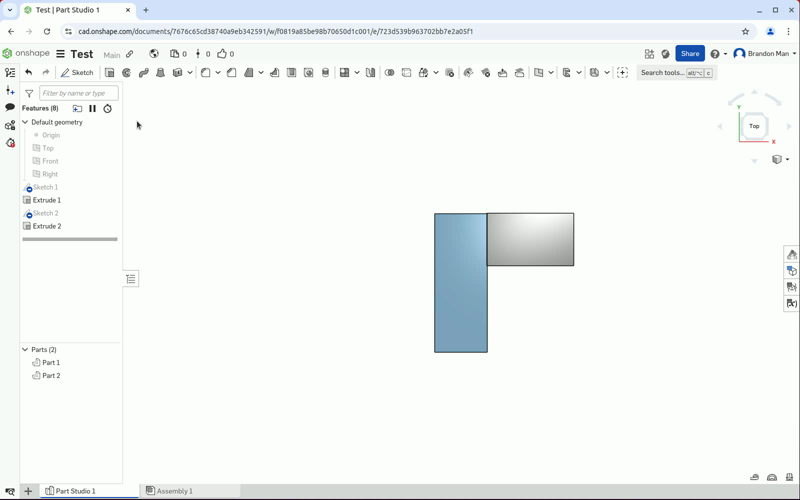
key(shift+h)
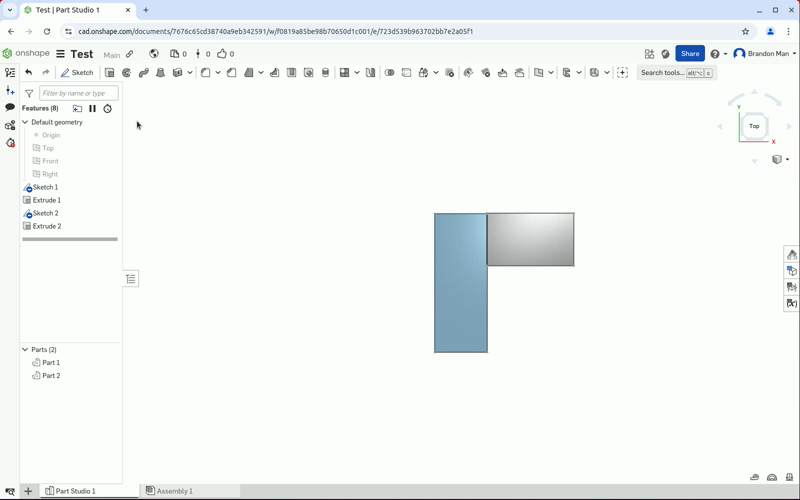
key(shift+h)
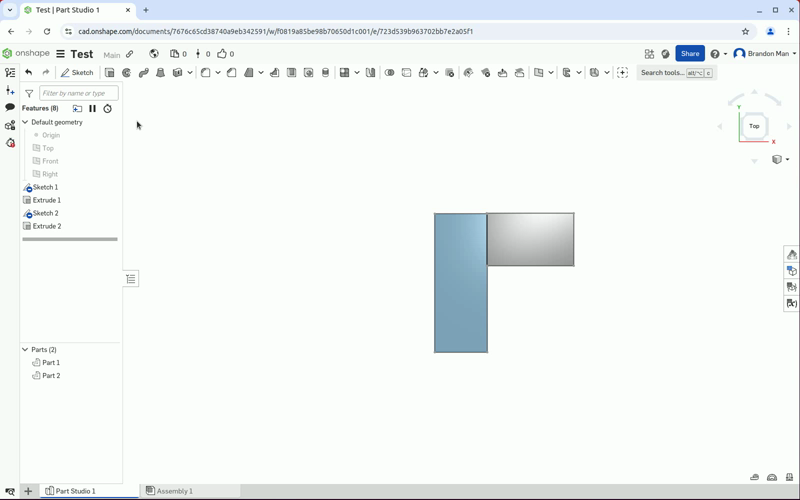
key(shift+7)
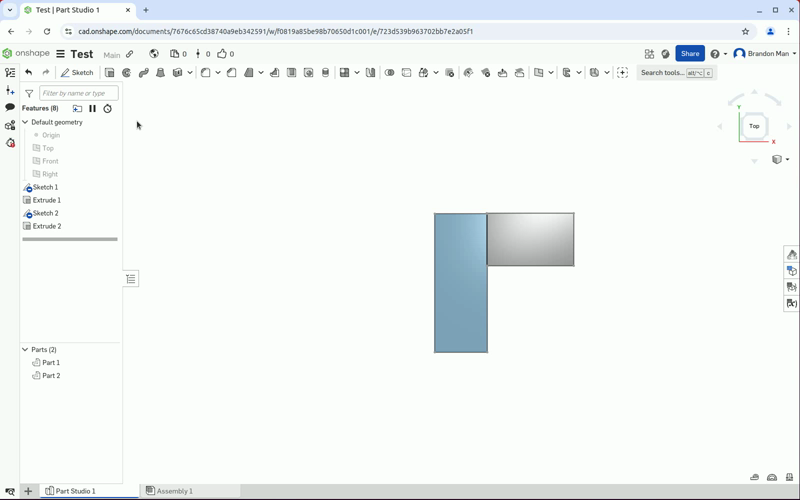
key(up, 3)
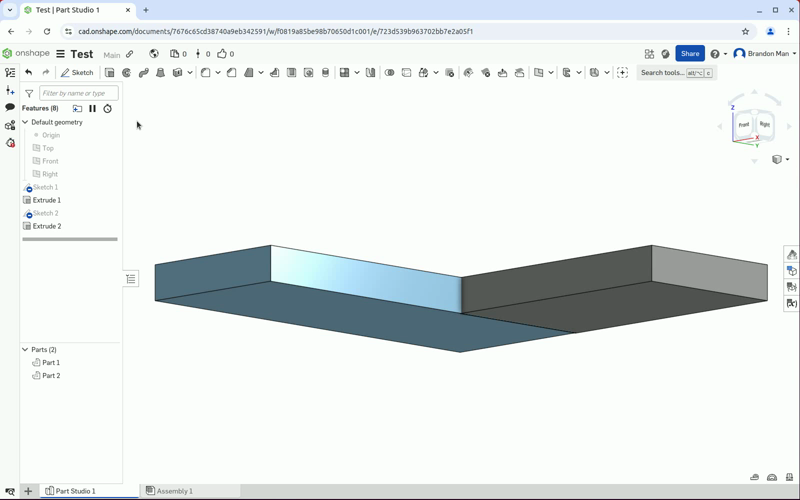
key(left, 3)
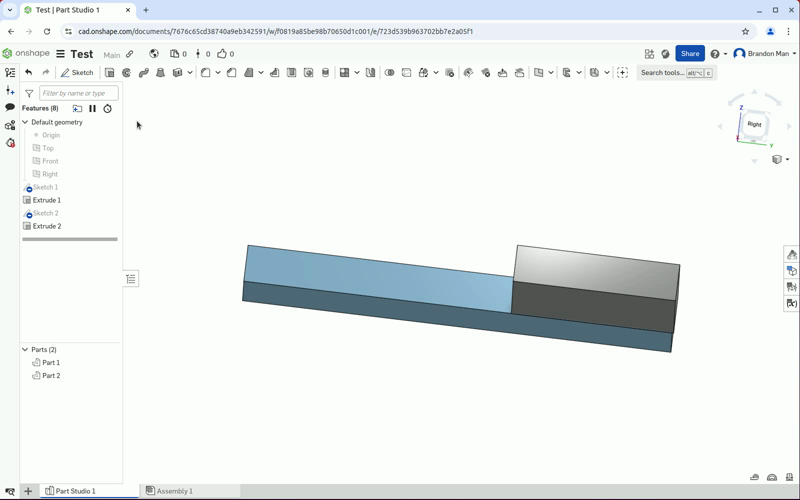
key(right, 3)
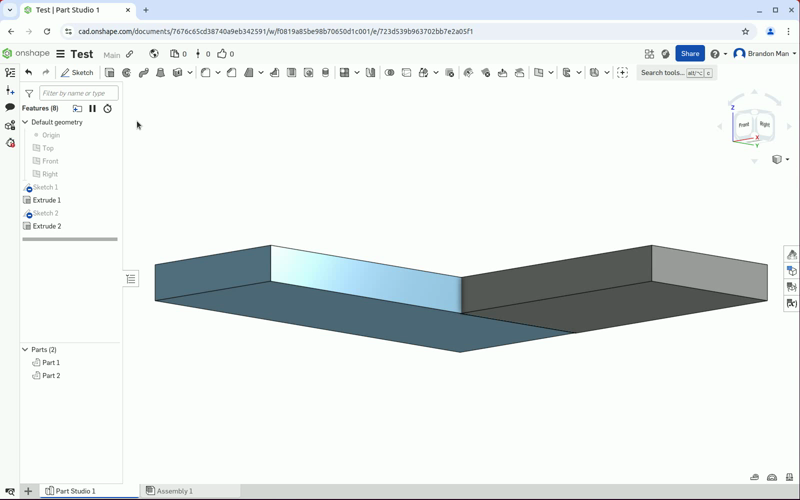
key(down, 3)
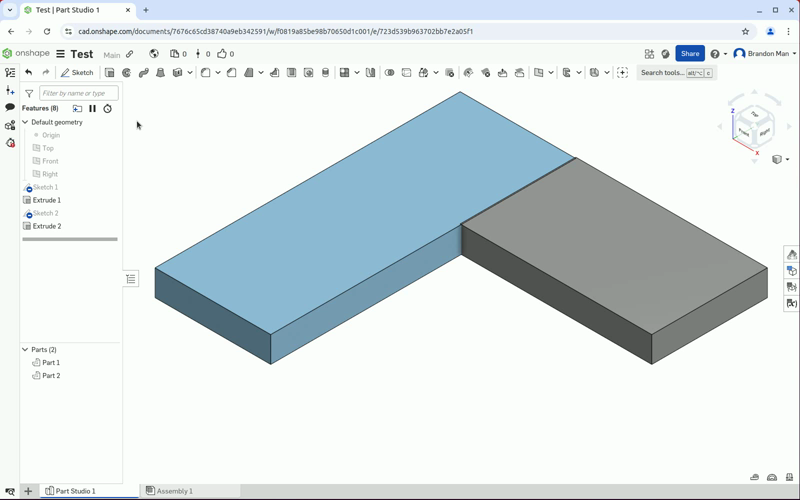
mouse_move(73, 189)
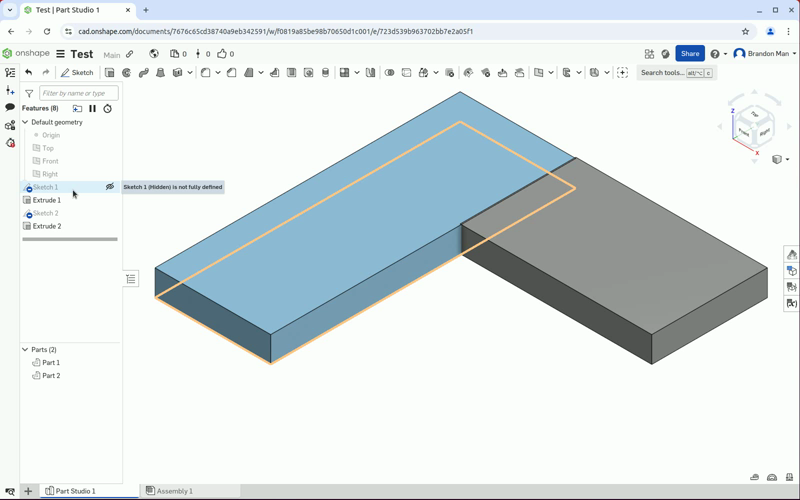
click(73, 189)